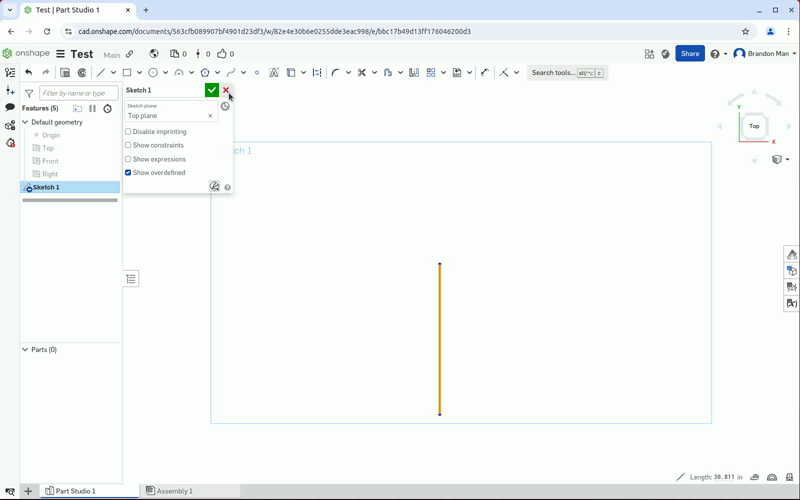
key(shift+h)
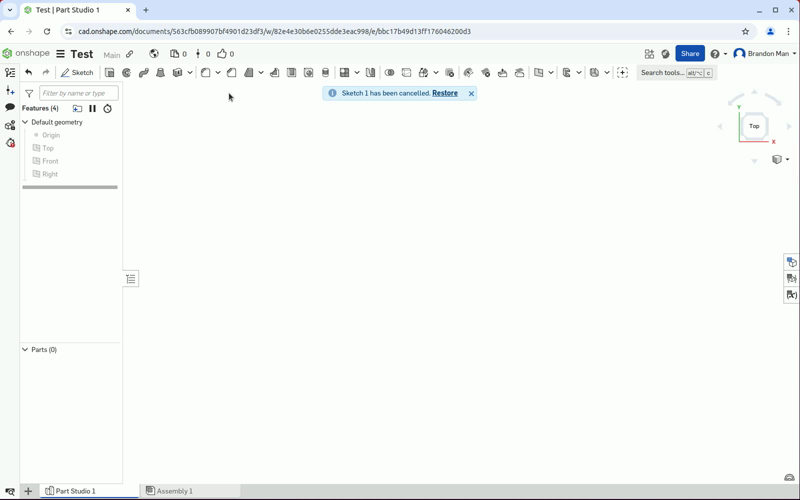
mouse_move(73, 352)
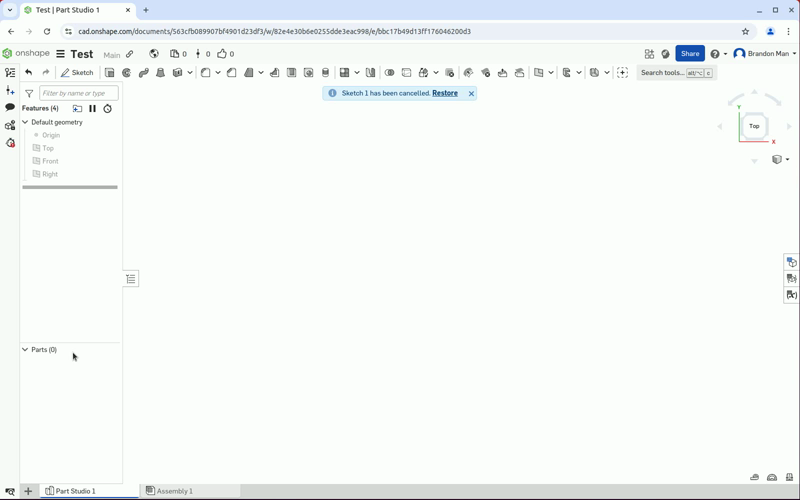
key(y)
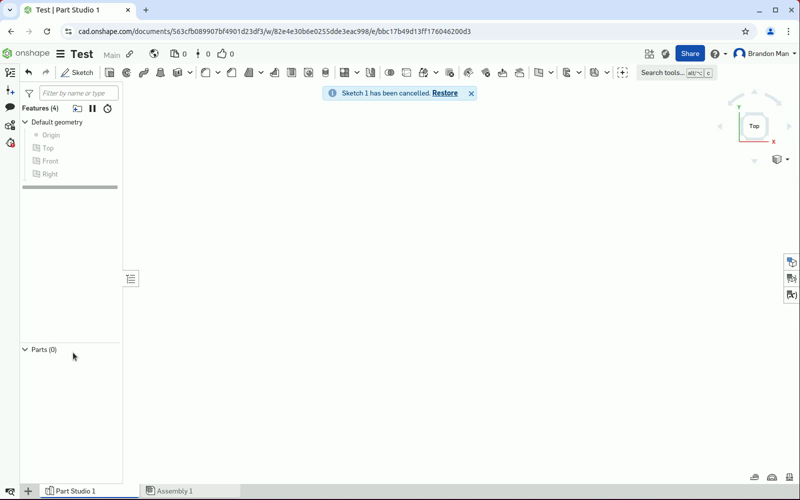
key(shift+p)
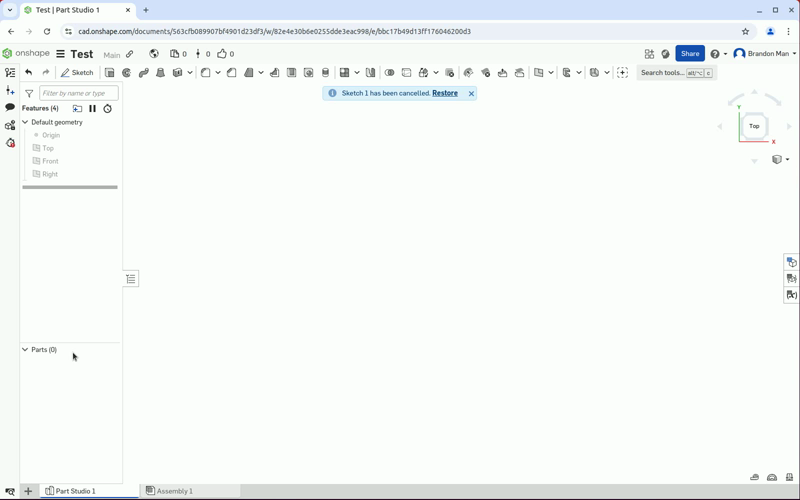
key(space)
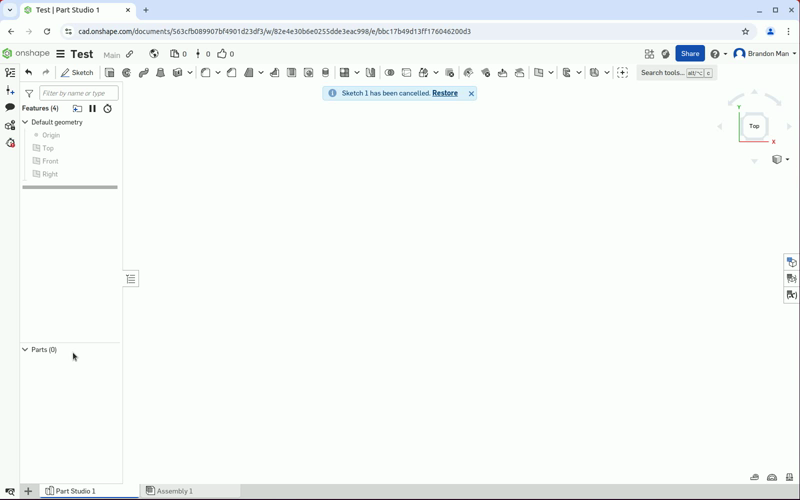
key_down(shift)
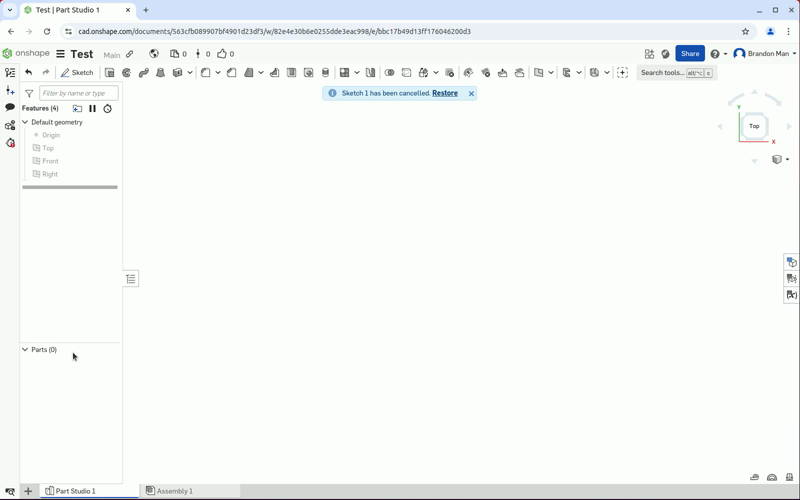
key(up)
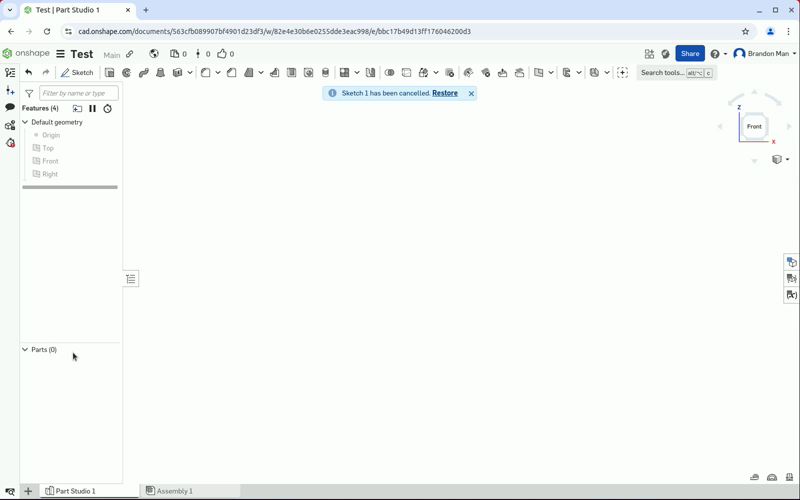
key_up(shift)
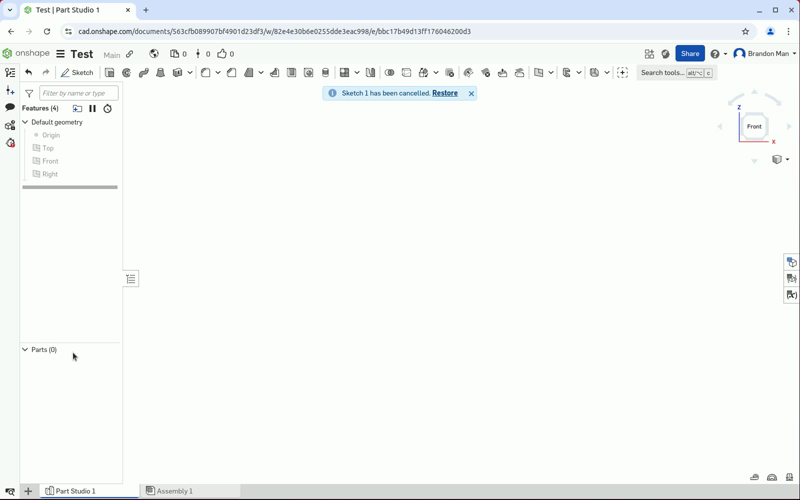
mouse_move(73, 352)
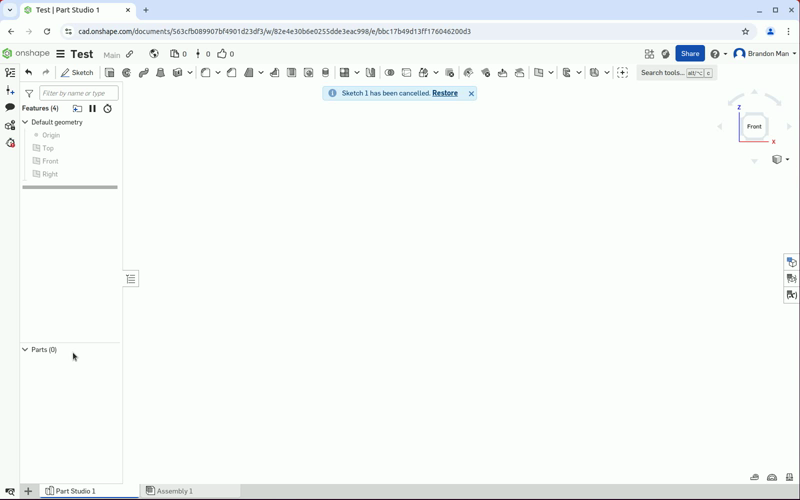
key(shift+y)
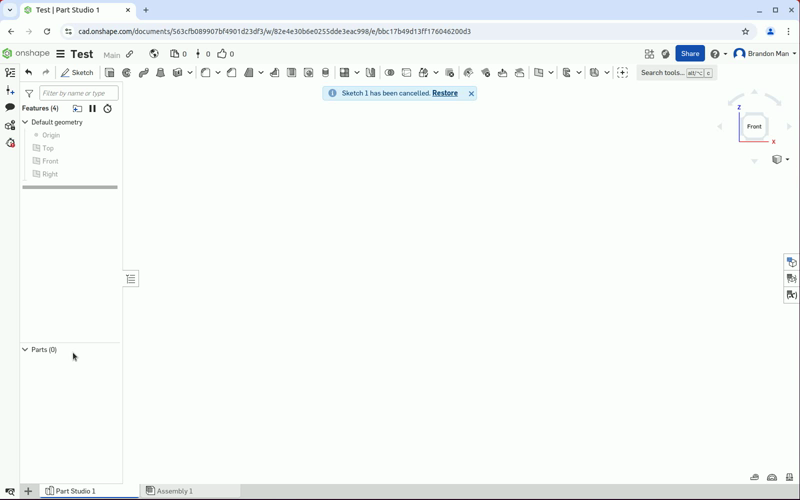
key(shift+s)
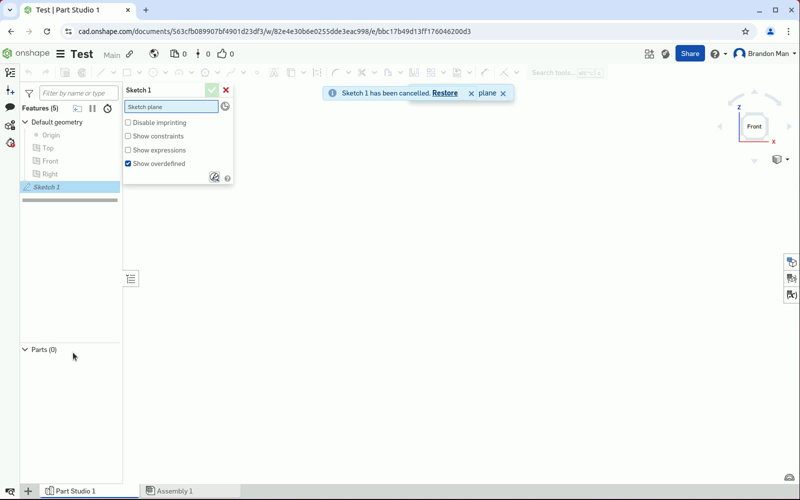
mouse_move(73, 163)
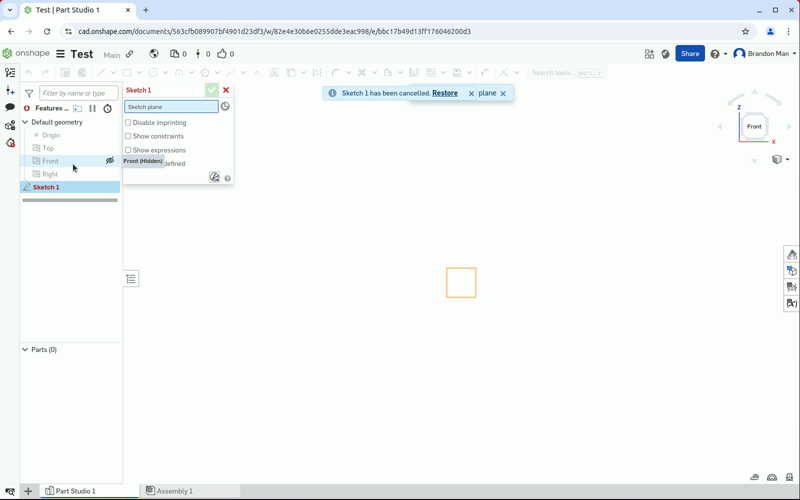
click(73, 163)
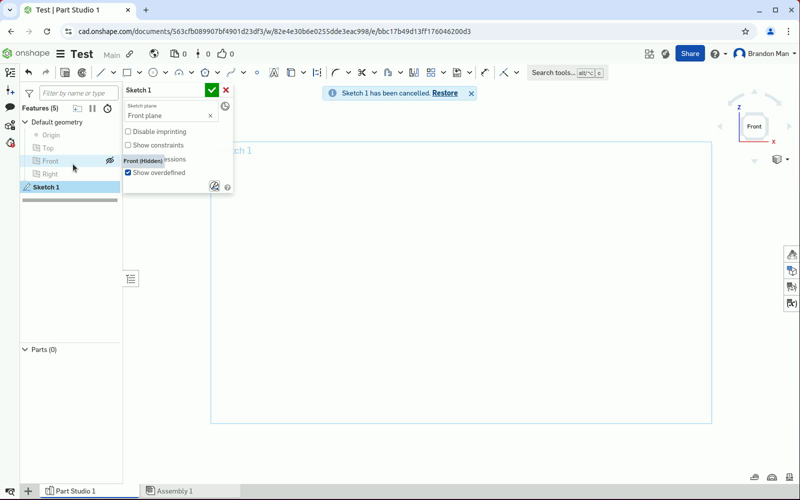
mouse_move(73, 352)
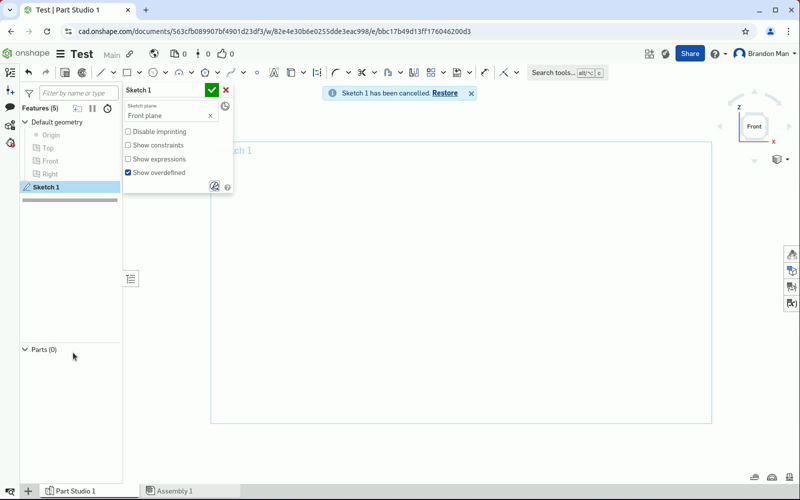
key(y)
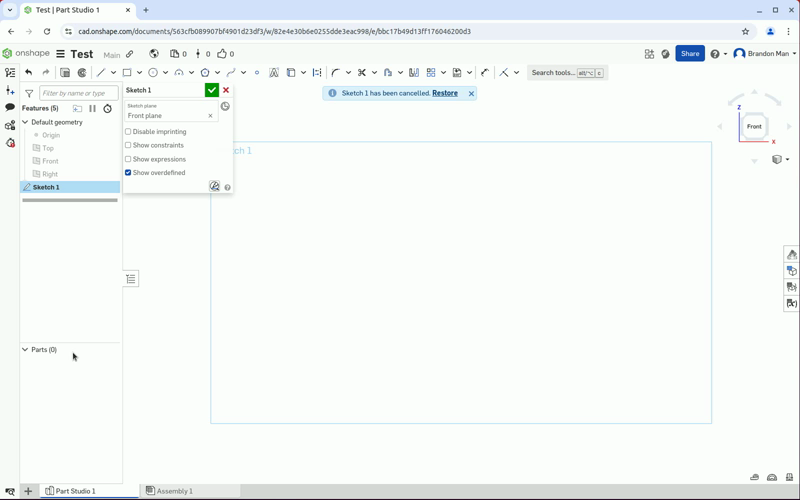
key(l)
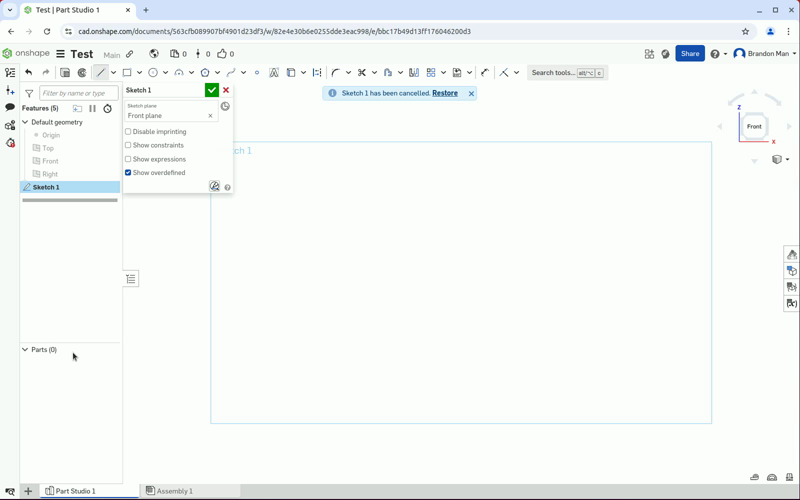
key_down(shift)
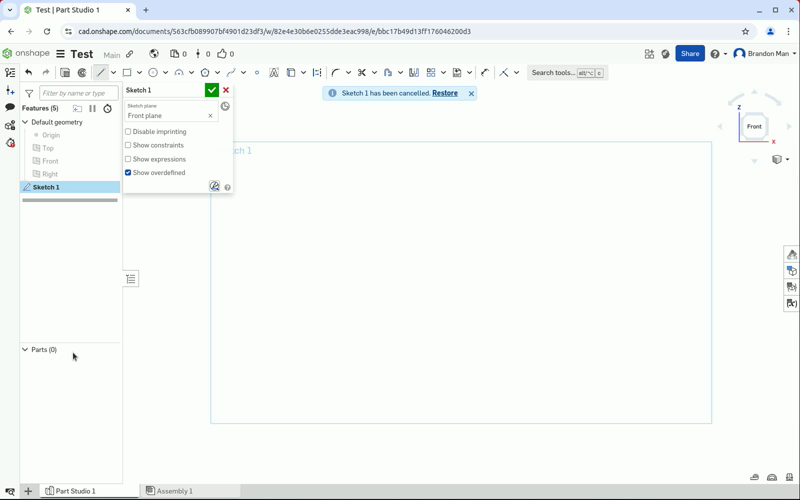
mouse_move(460, 282)
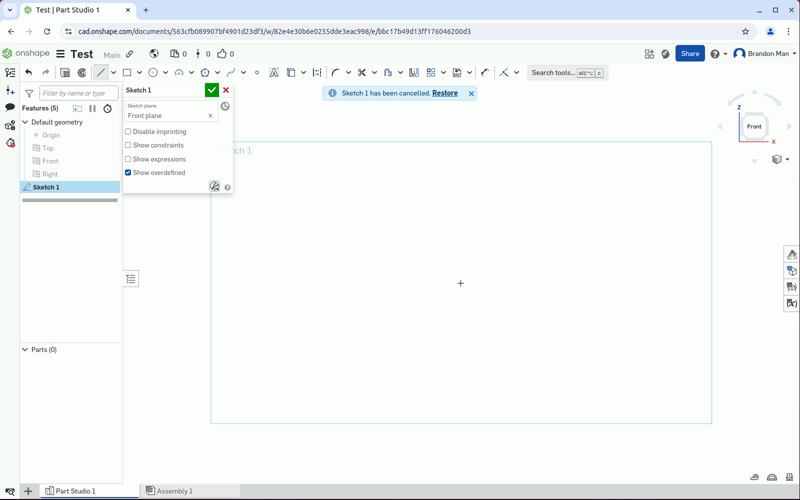
click(460, 282)
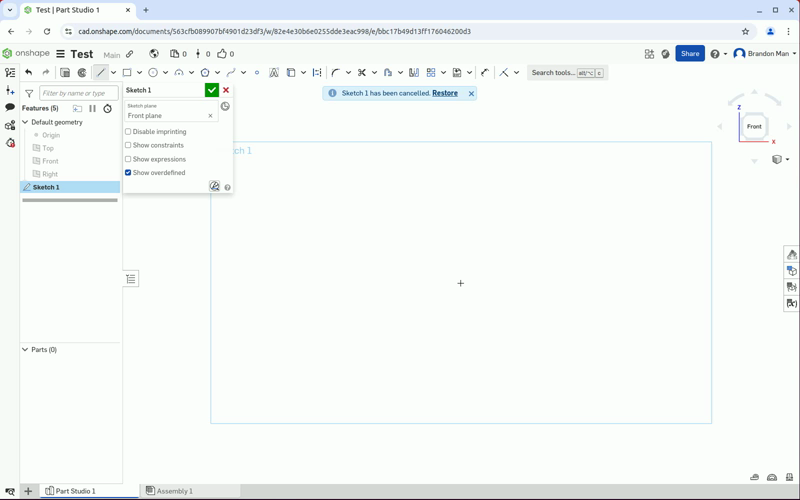
key_up(shift)
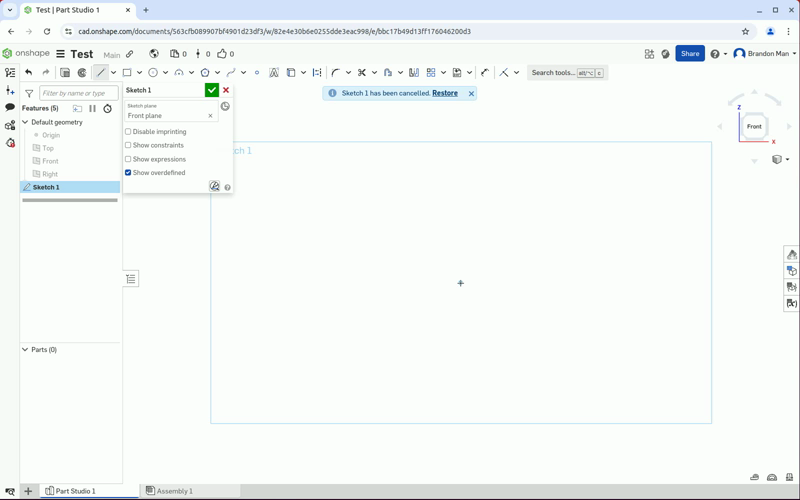
key_down(shift)
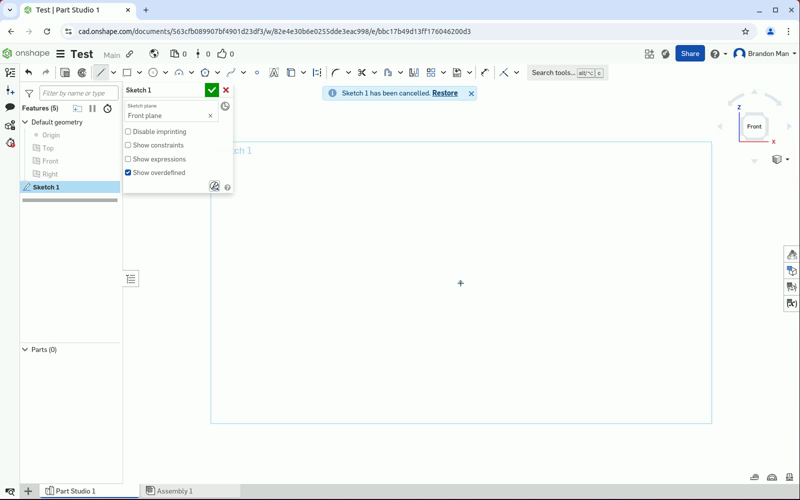
mouse_move(573, 282)
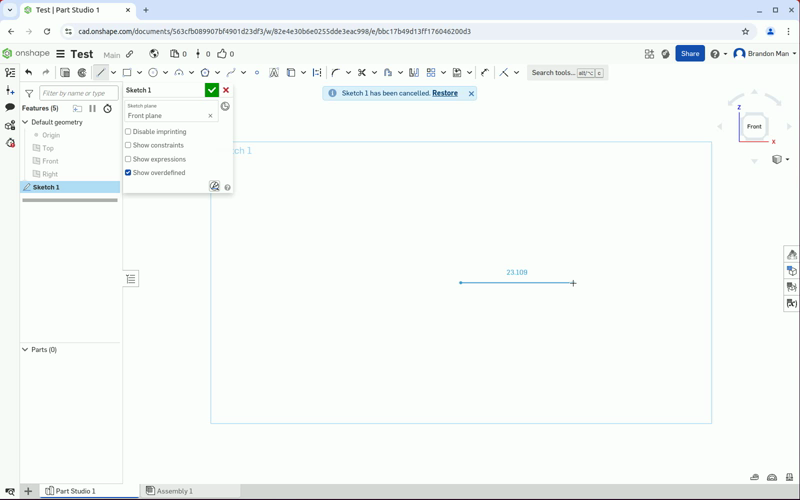
click(573, 282)
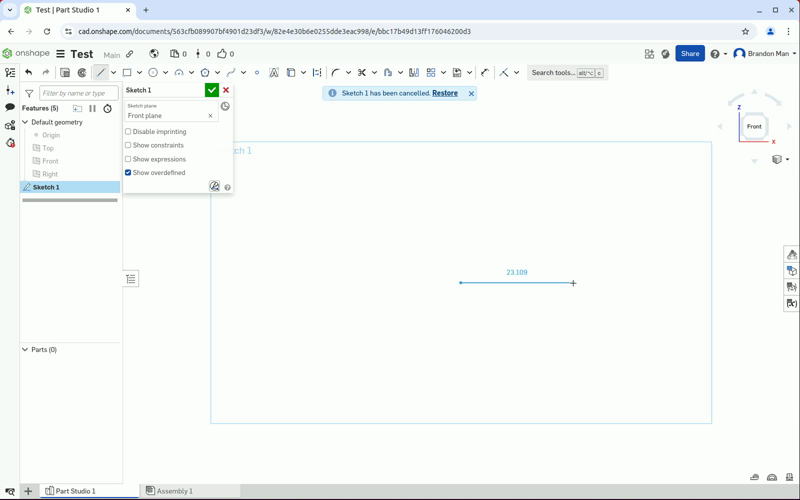
key_up(shift)
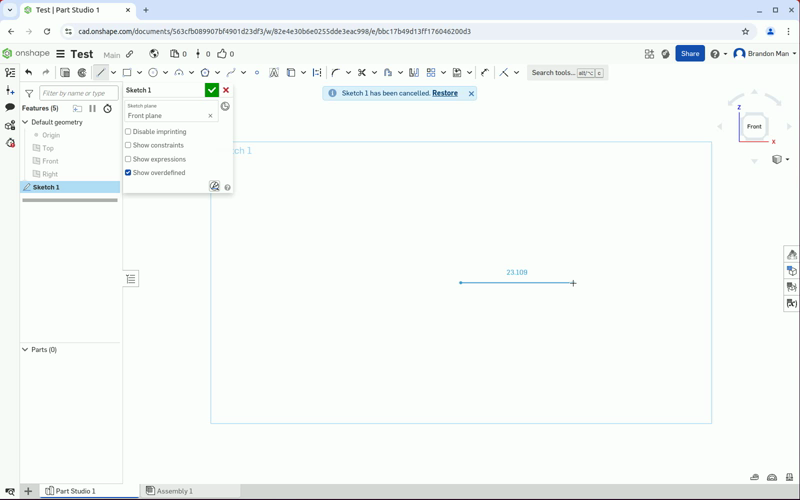
key_down(shift)
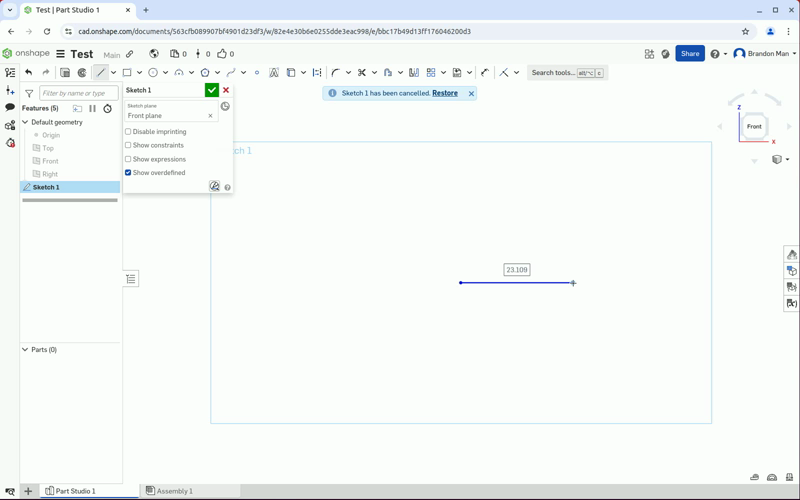
mouse_move(589, 282)
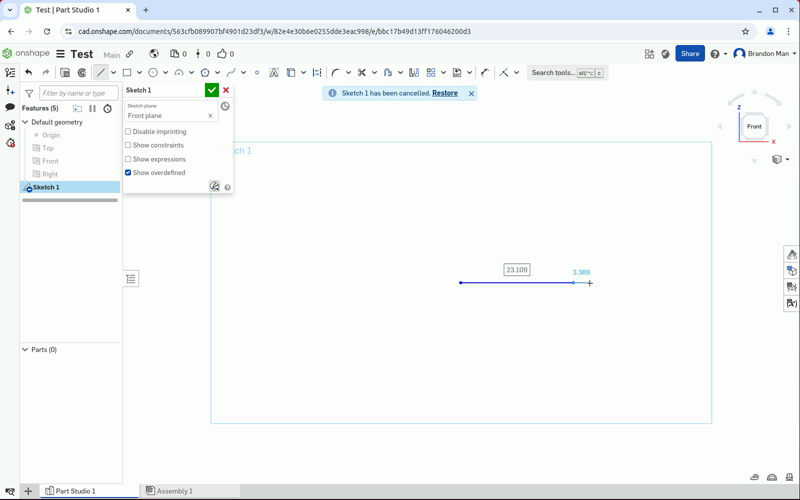
mouse_move(573, 265)
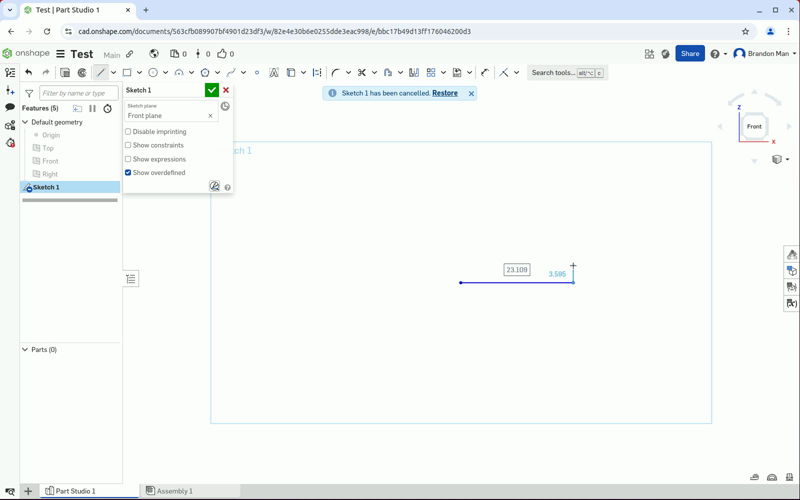
click(573, 265)
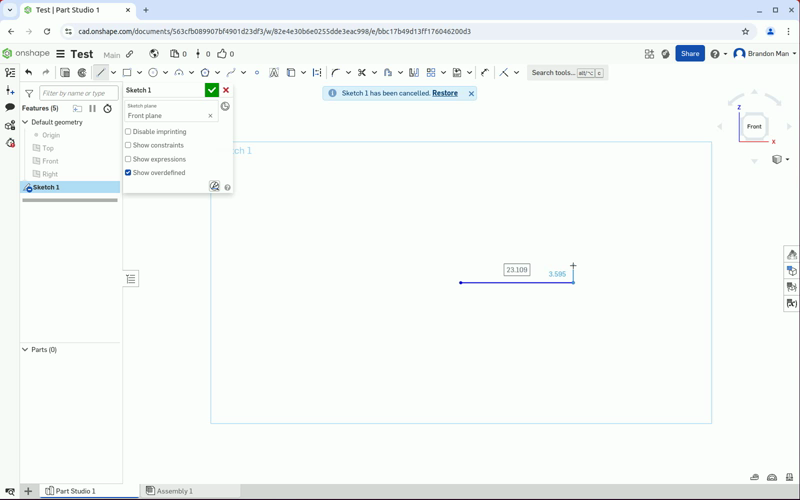
key_up(shift)
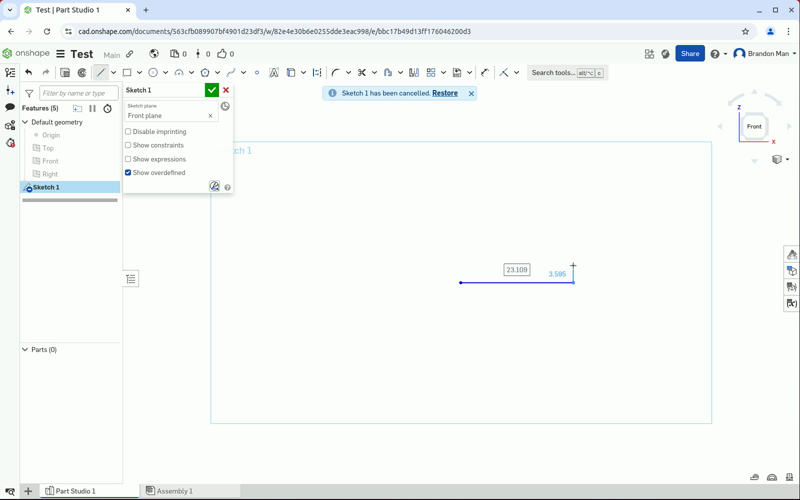
key_down(shift)
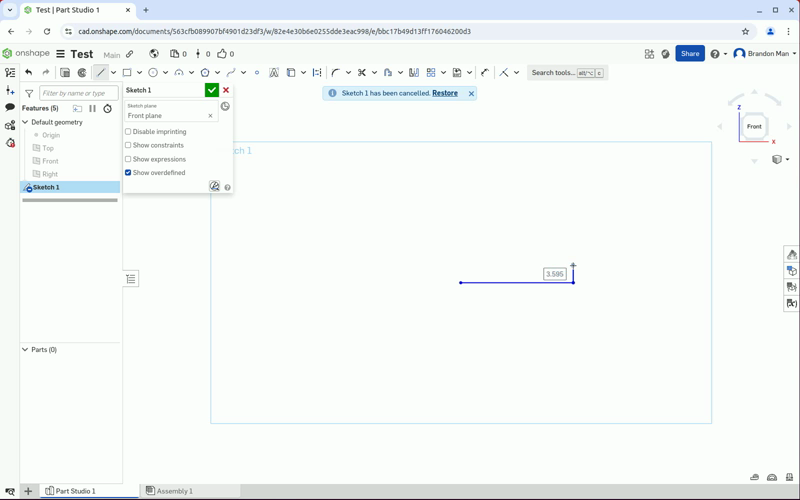
mouse_move(513, 265)
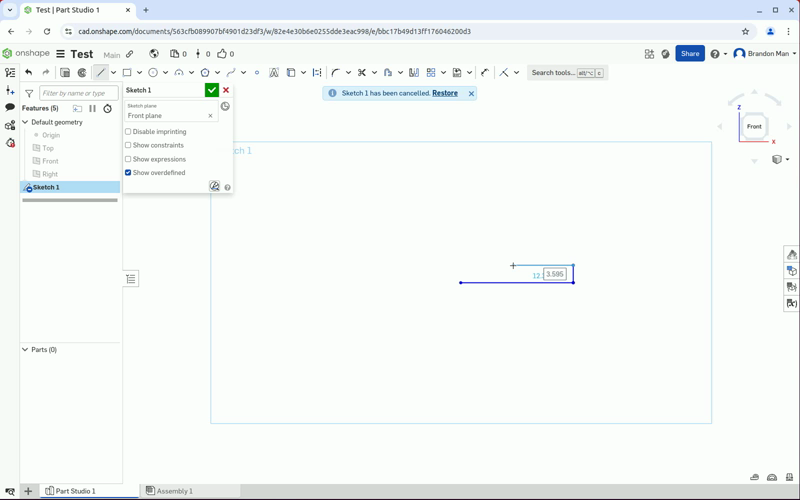
click(513, 265)
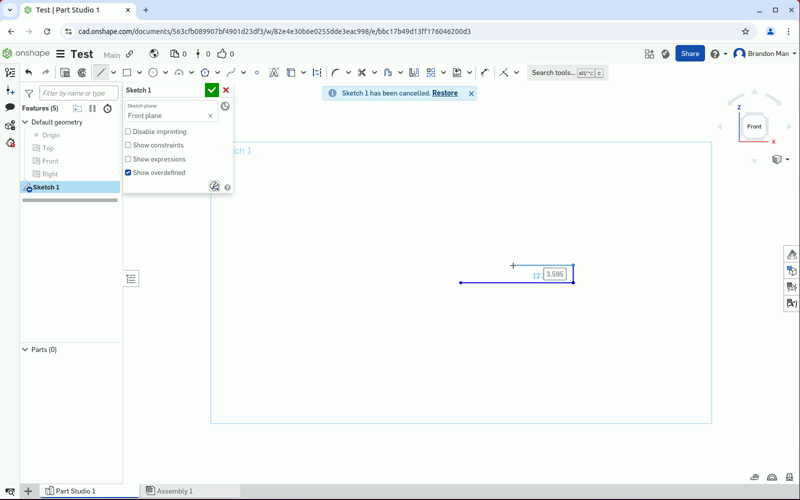
key_up(shift)
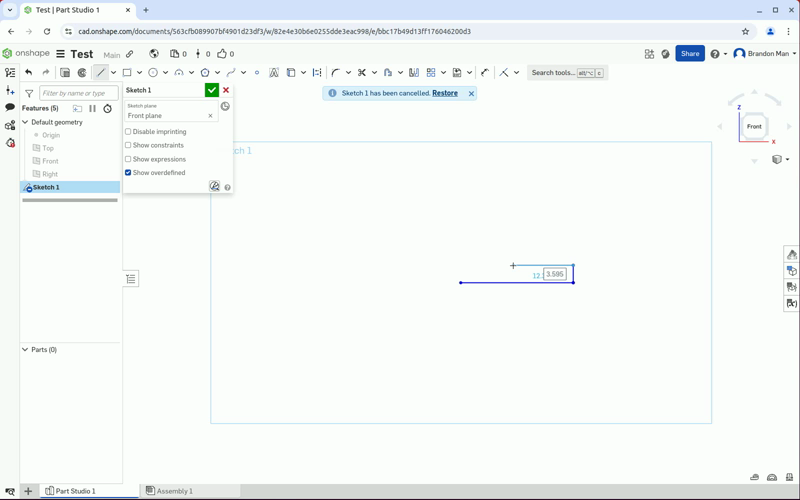
key_down(shift)
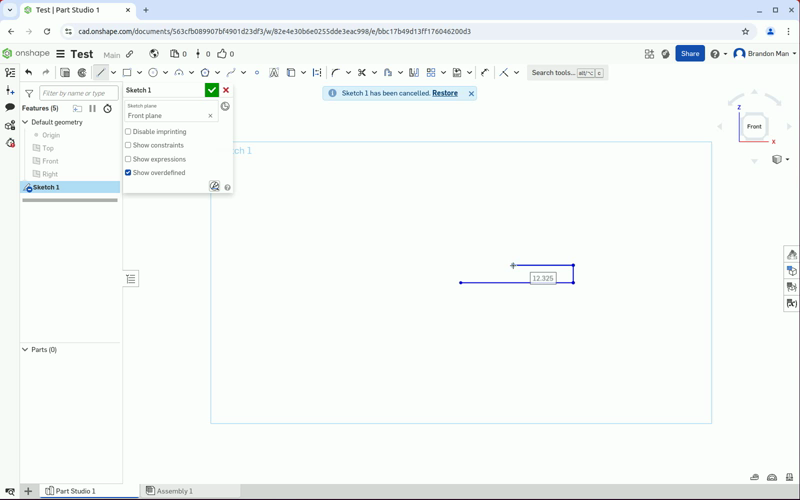
mouse_move(543, 265)
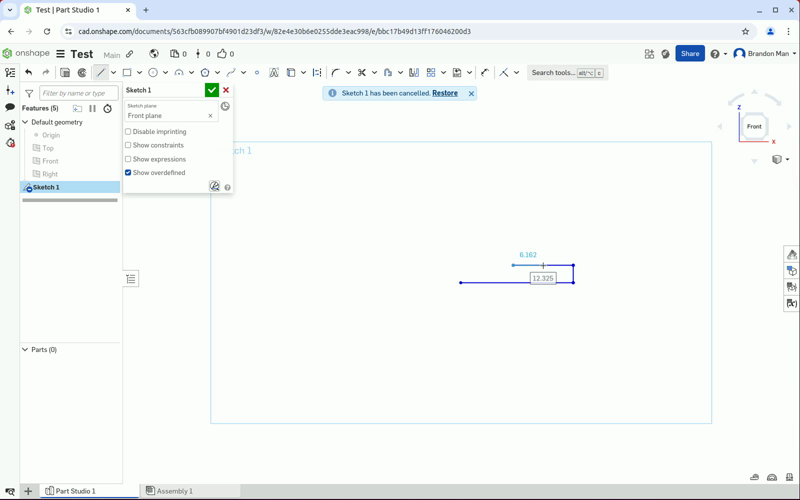
mouse_move(513, 234)
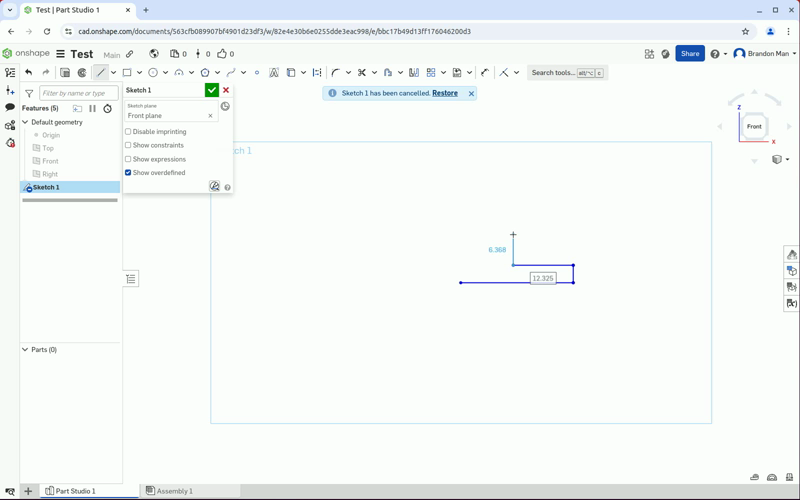
click(513, 234)
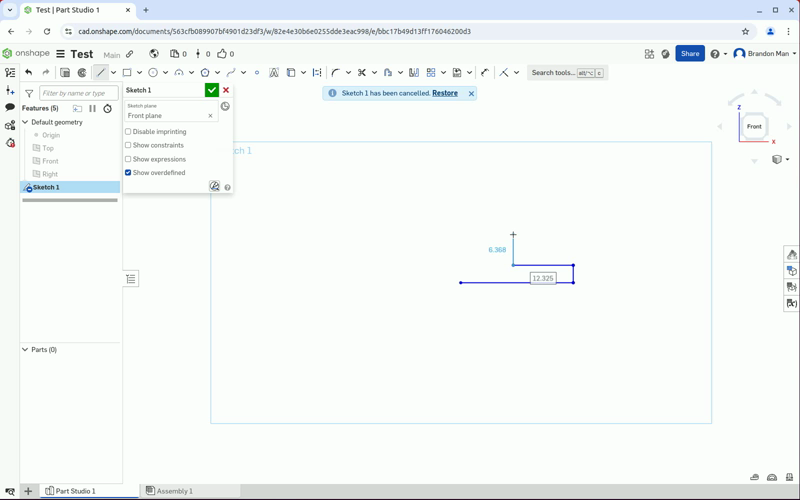
key_up(shift)
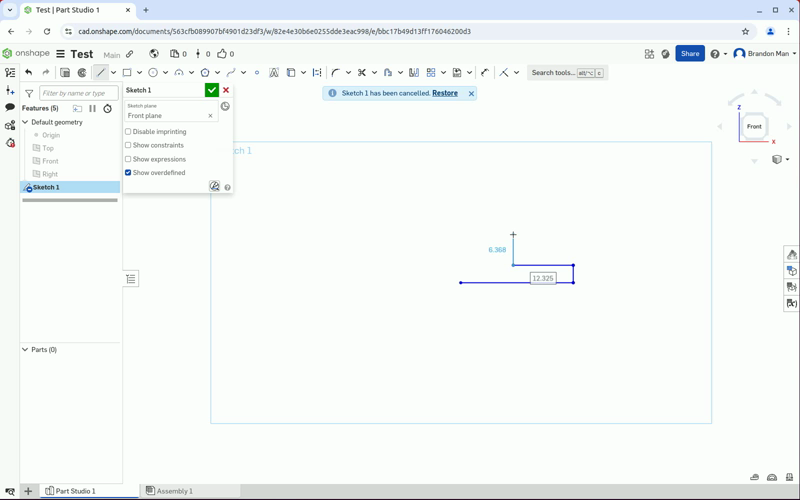
key_down(shift)
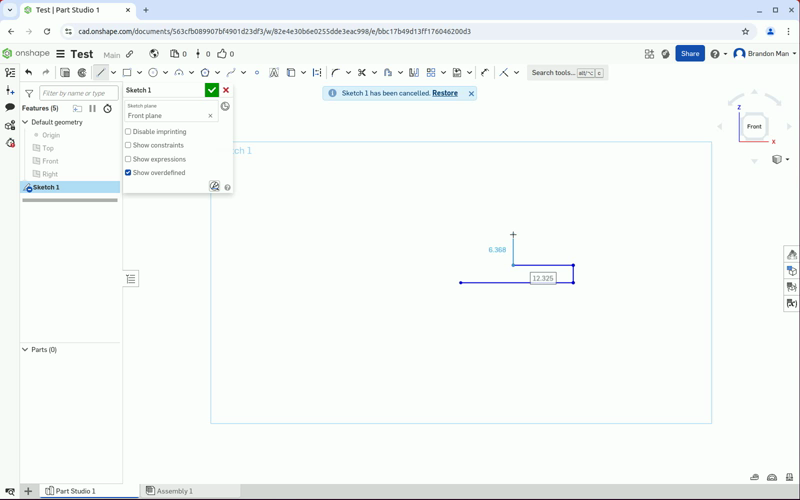
mouse_move(543, 234)
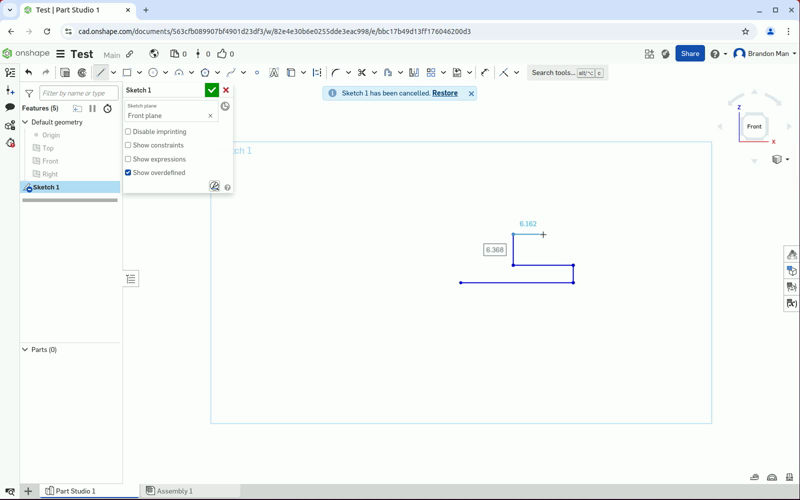
mouse_move(498, 234)
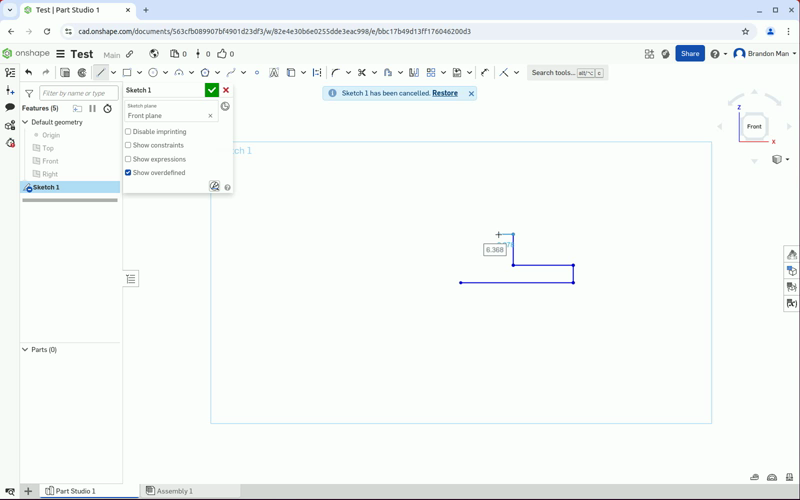
click(498, 234)
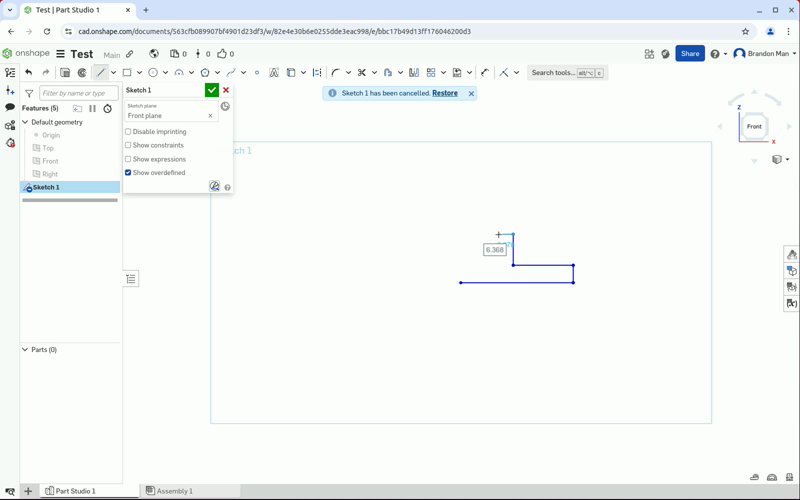
key_up(shift)
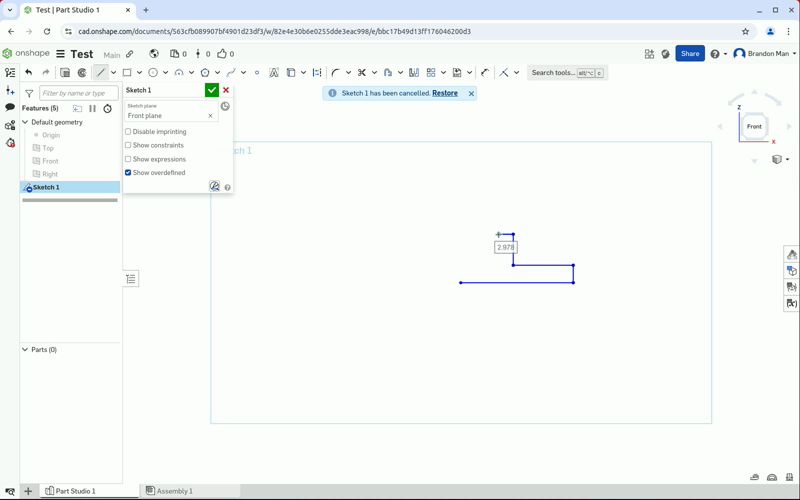
key(esc)
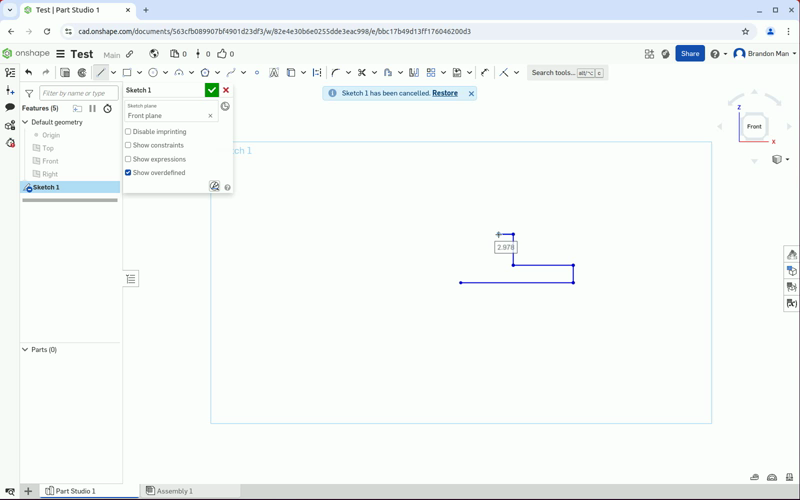
key(a)
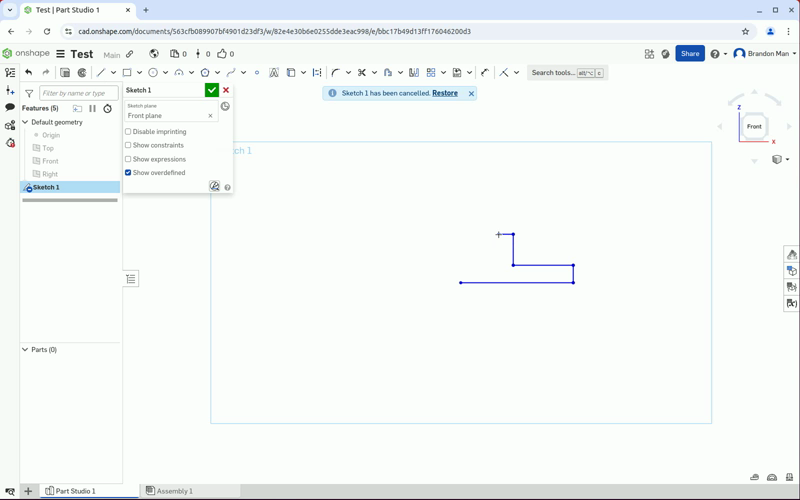
mouse_move(498, 234)
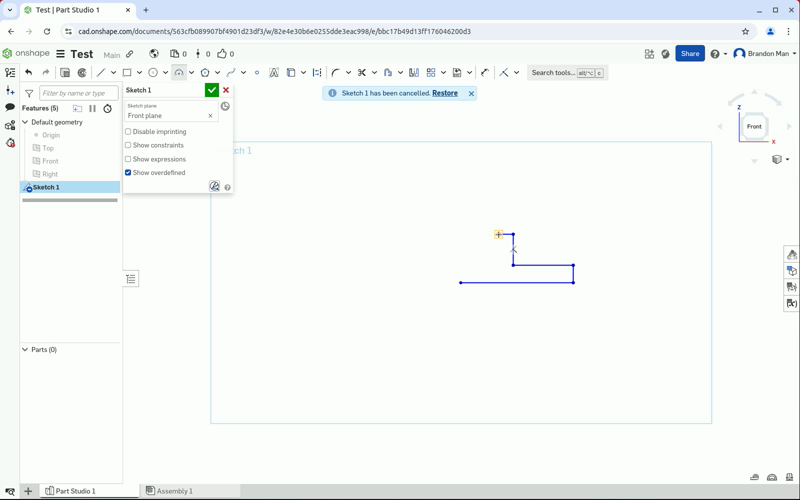
click(498, 234)
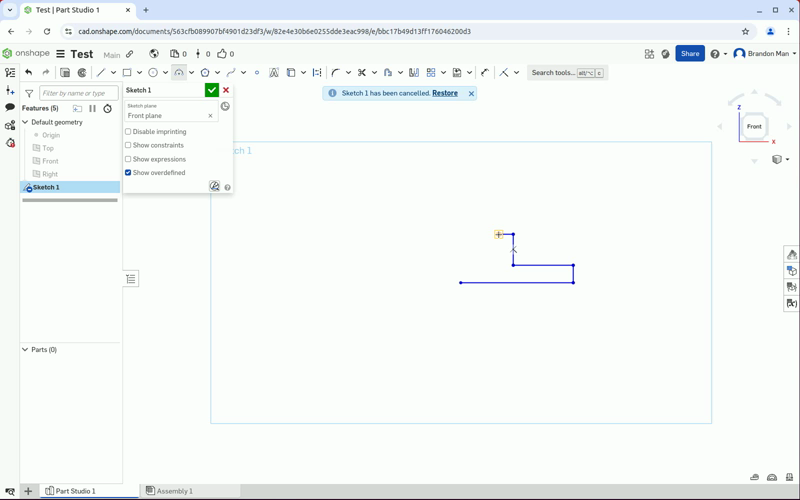
key_down(shift)
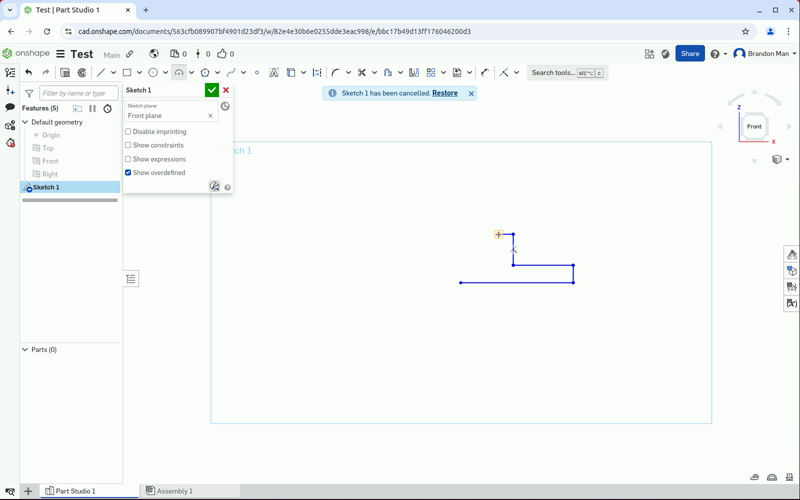
mouse_move(474, 234)
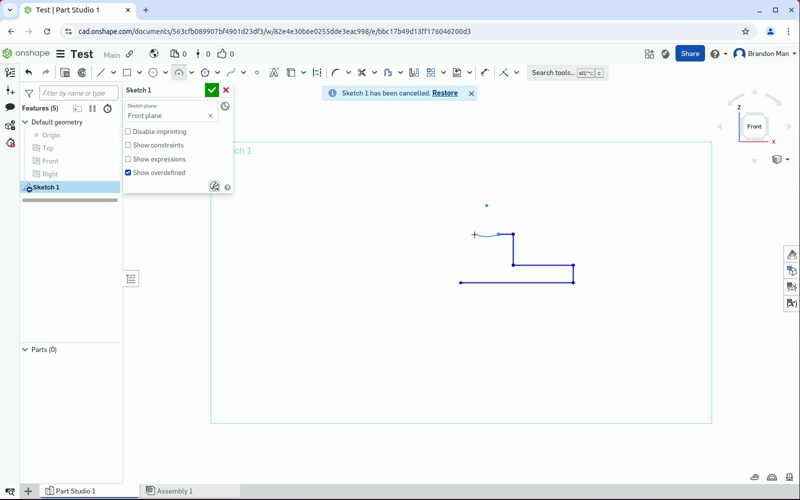
click(474, 234)
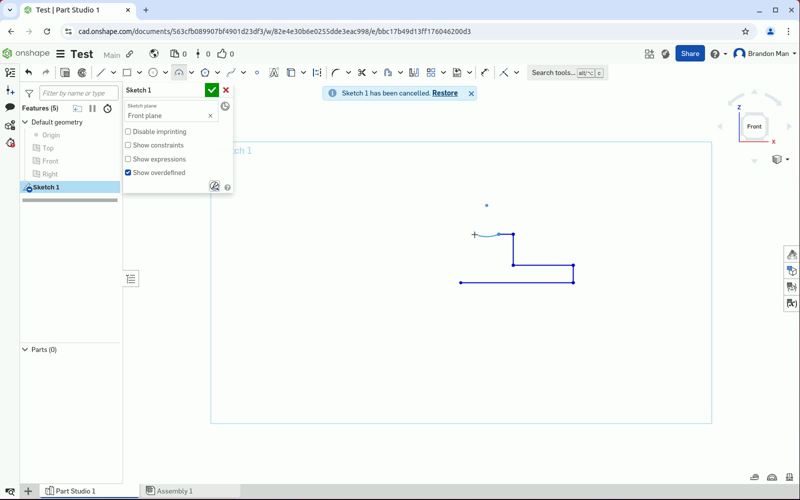
mouse_move(486, 246)
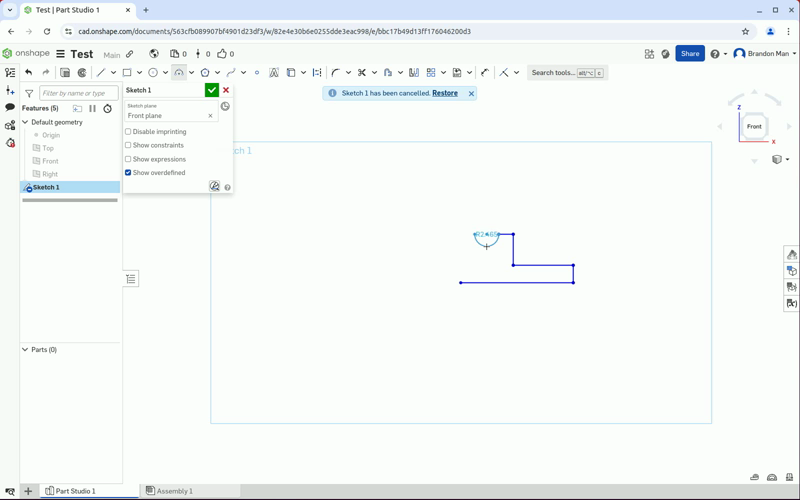
click(486, 246)
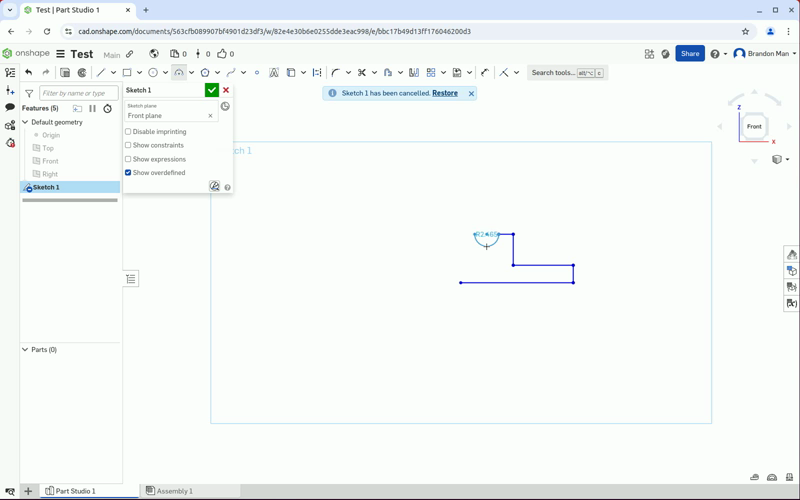
key_up(shift)
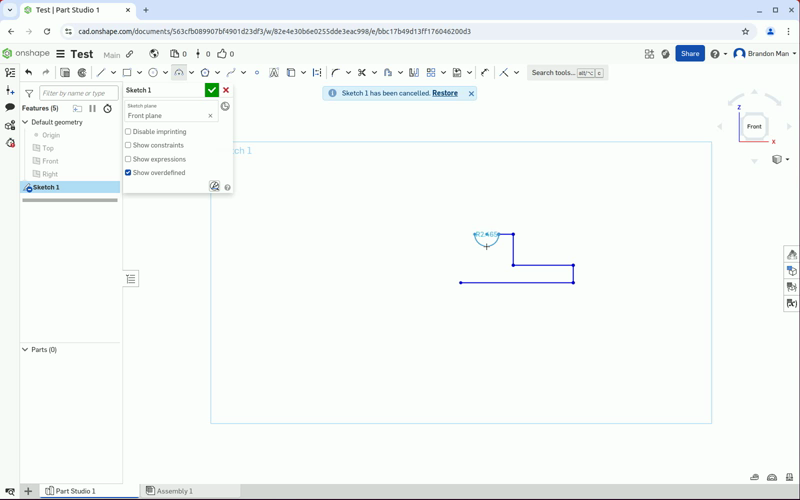
key(esc)
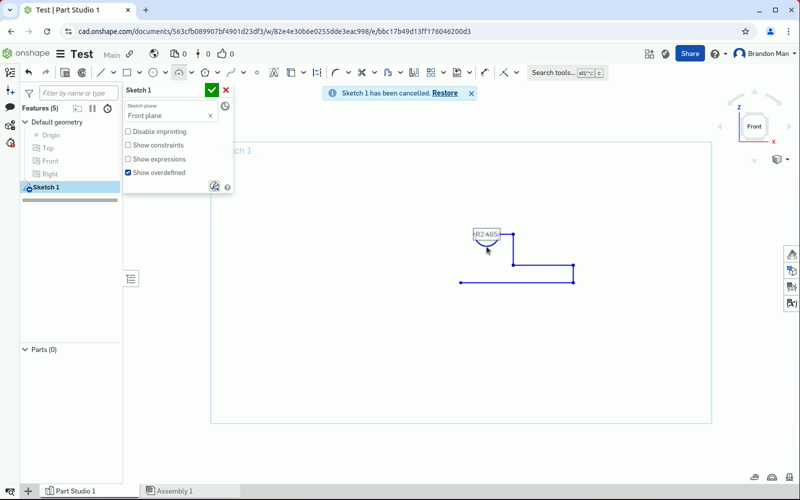
key(l)
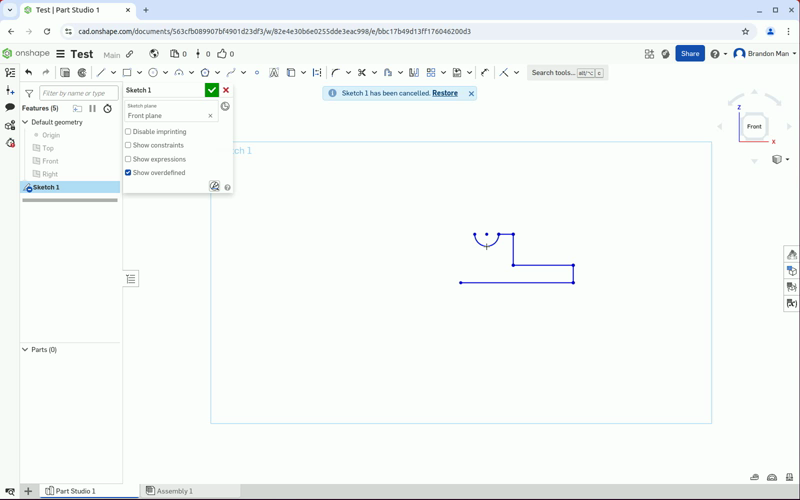
mouse_move(474, 234)
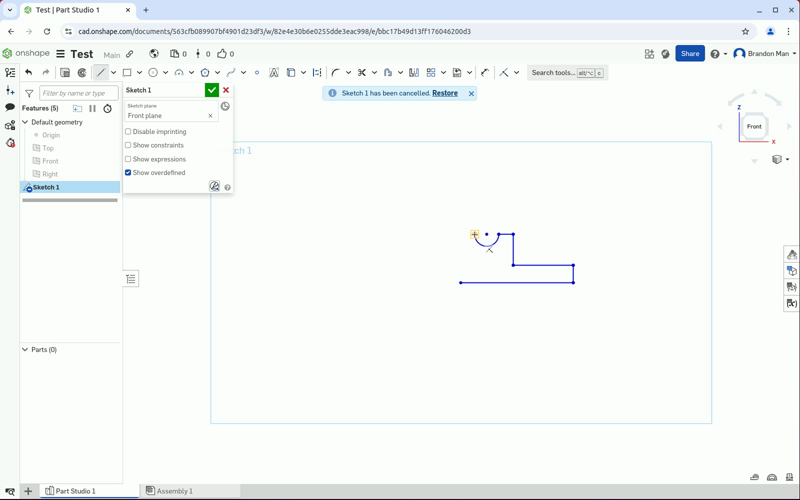
click(474, 234)
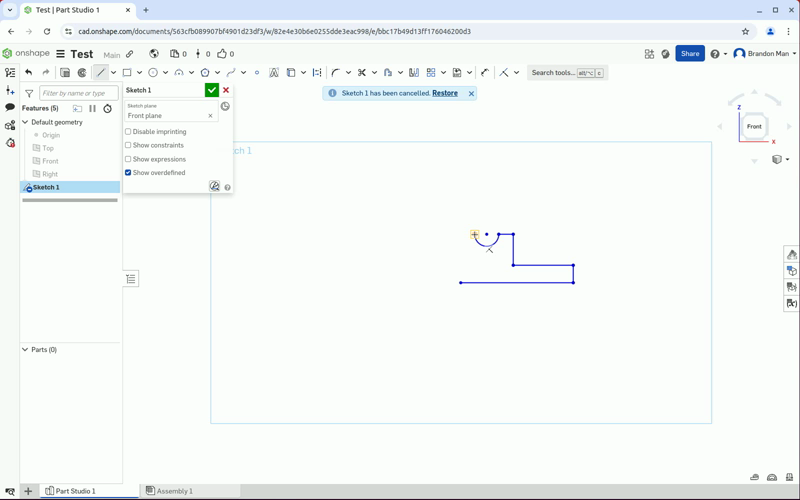
key_down(shift)
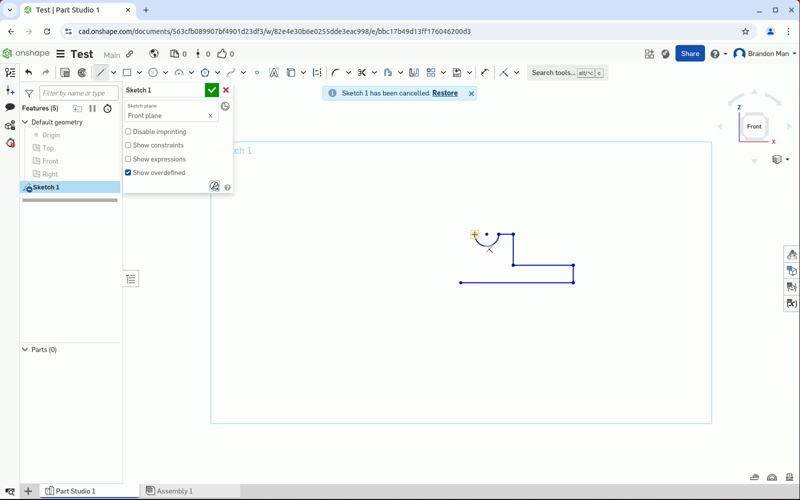
mouse_move(504, 234)
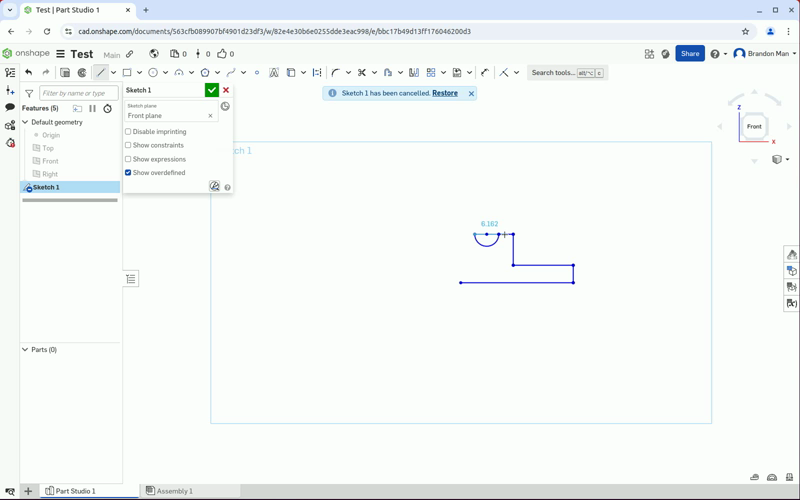
mouse_move(460, 234)
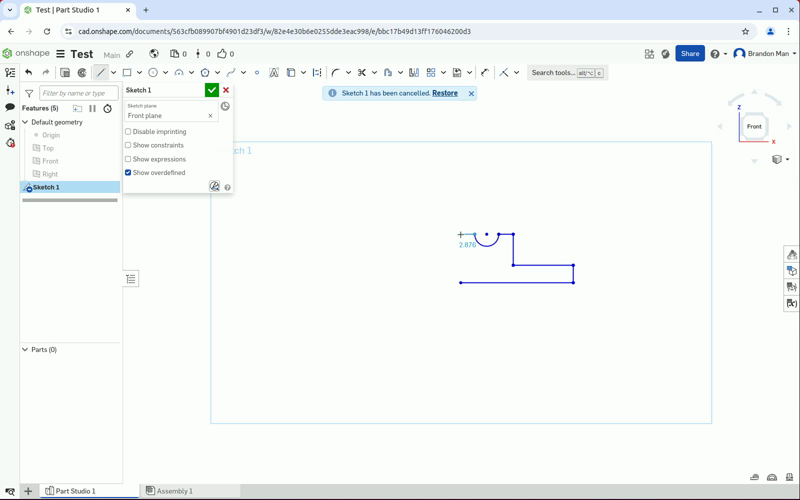
click(460, 234)
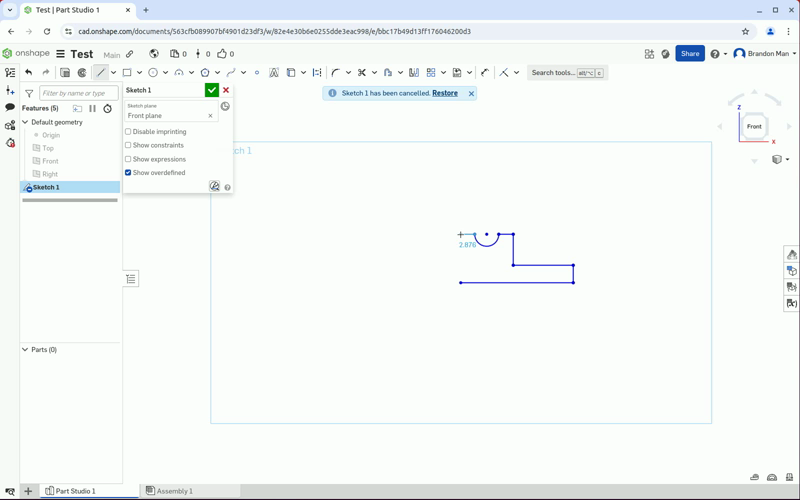
key_up(shift)
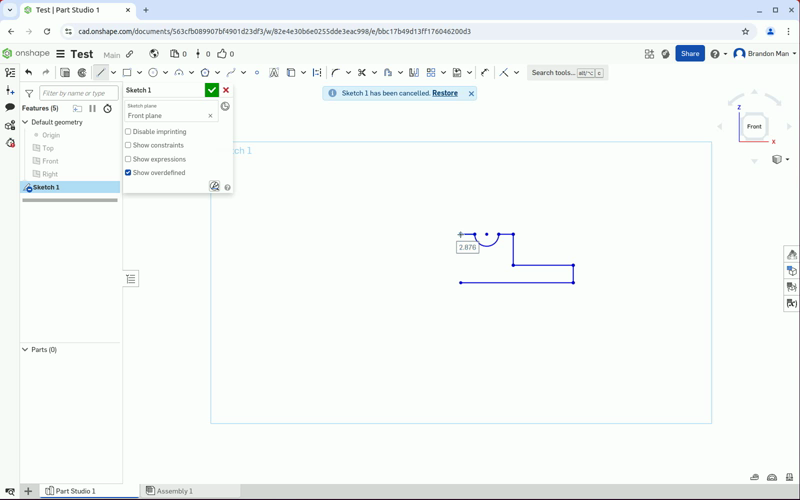
mouse_move(490, 234)
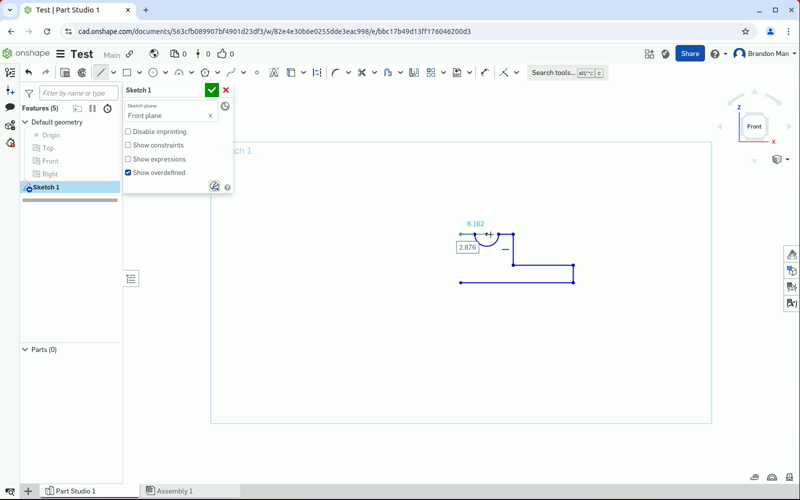
key_down(shift)
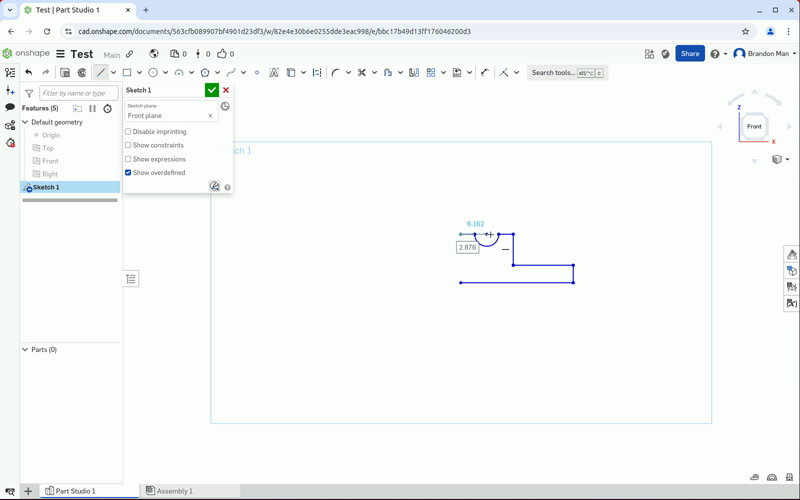
mouse_move(460, 282)
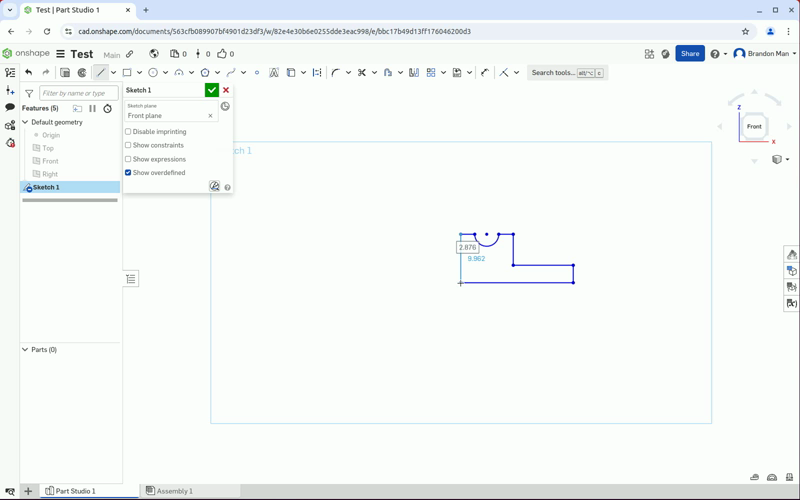
key_up(shift)
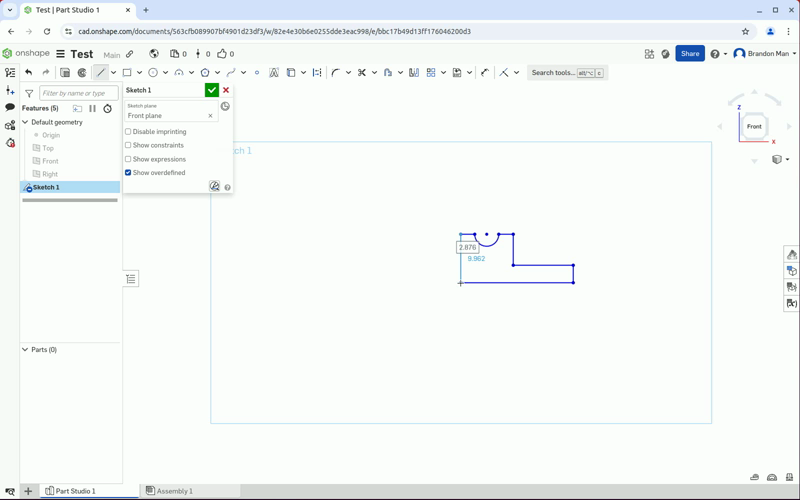
click(460, 282)
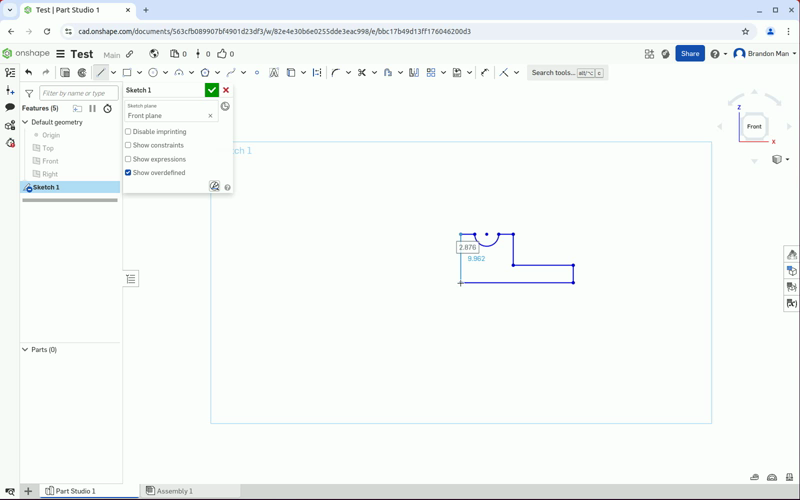
key(esc)
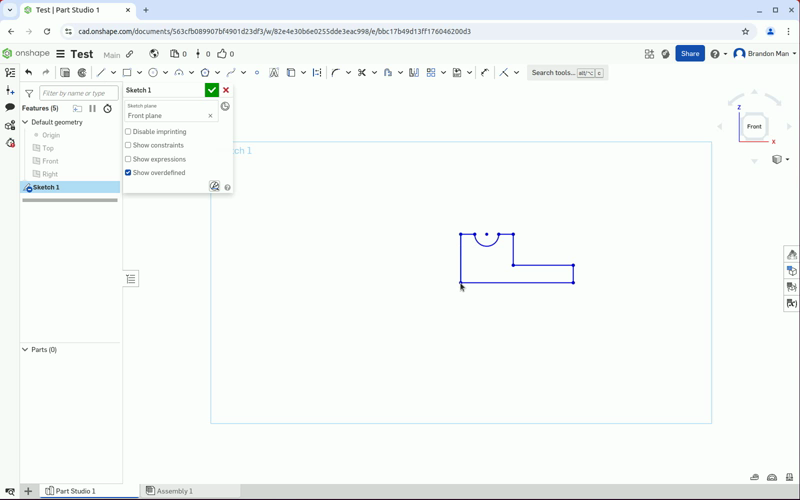
mouse_move(515, 270)
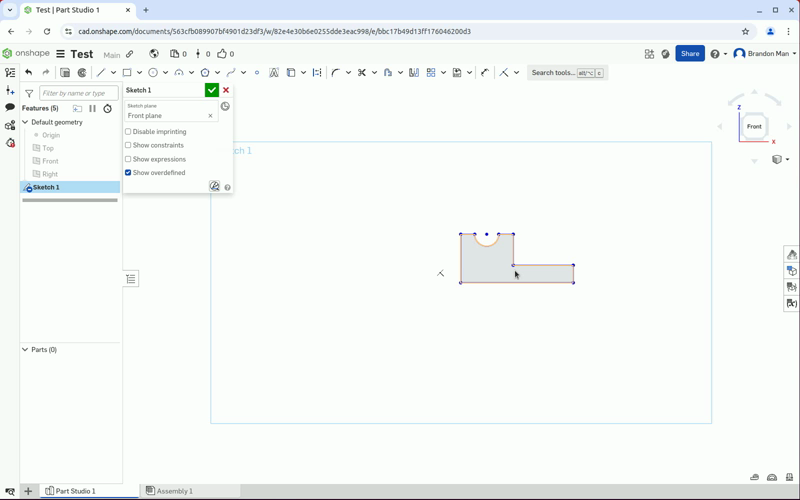
scroll(6)
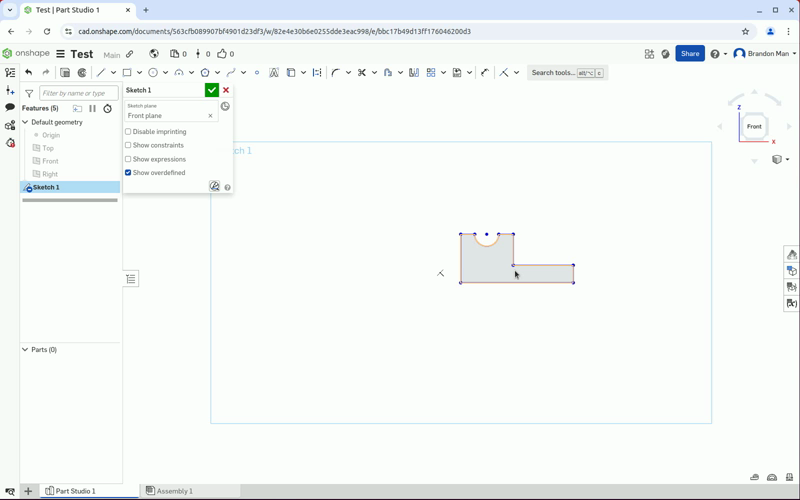
scroll(6)
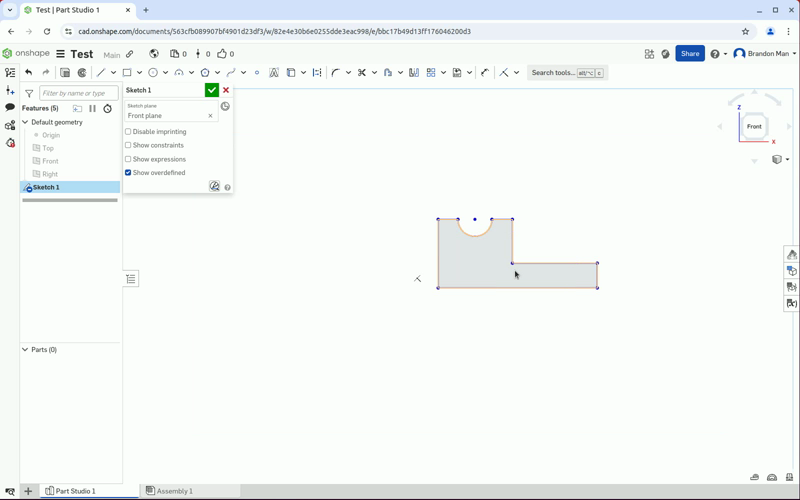
scroll(6)
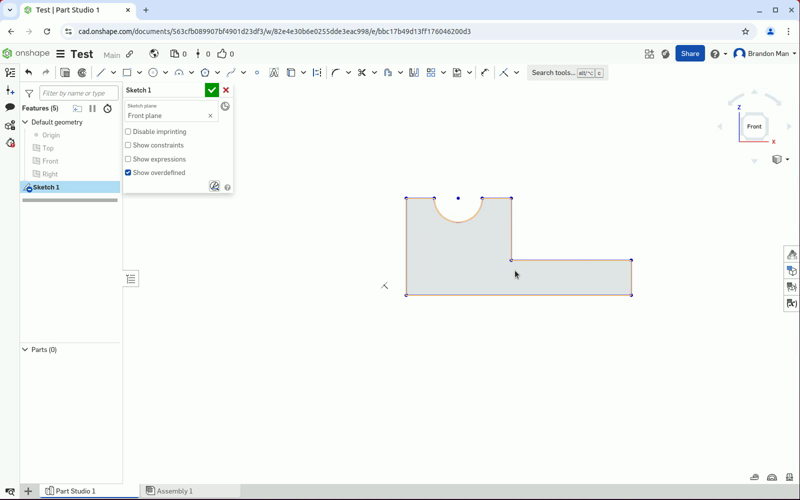
scroll(6)
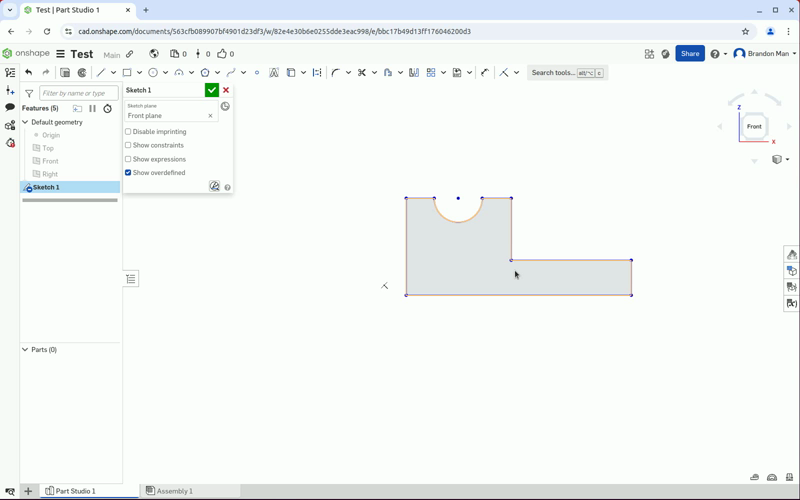
scroll(6)
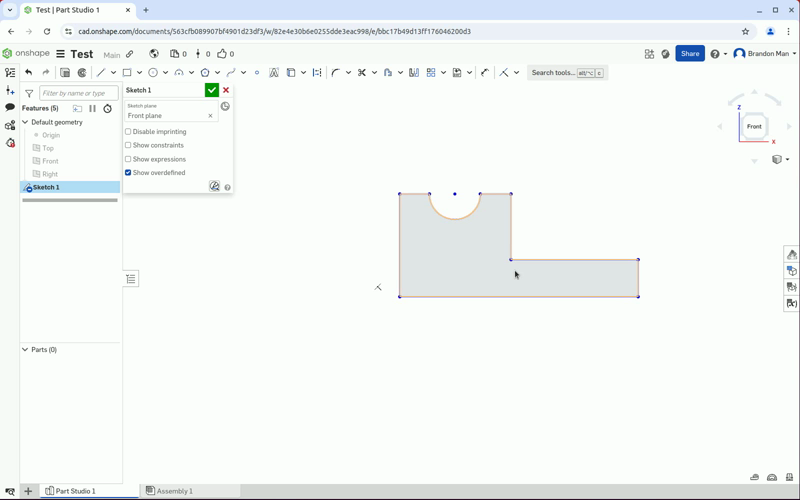
scroll(6)
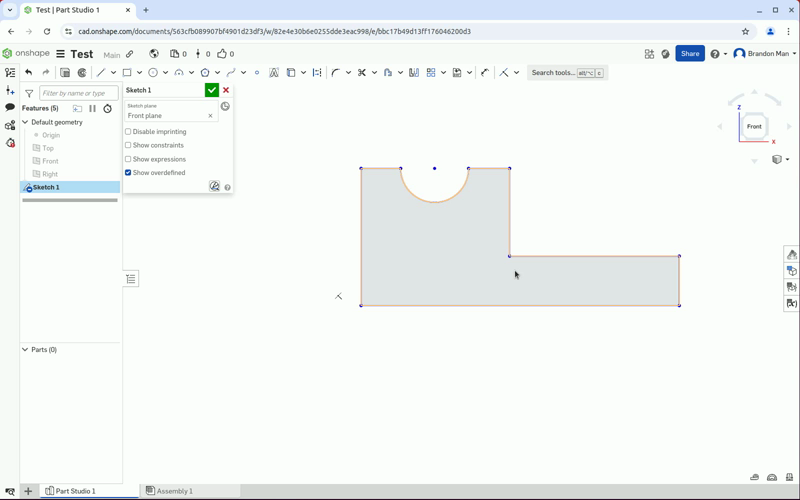
scroll(6)
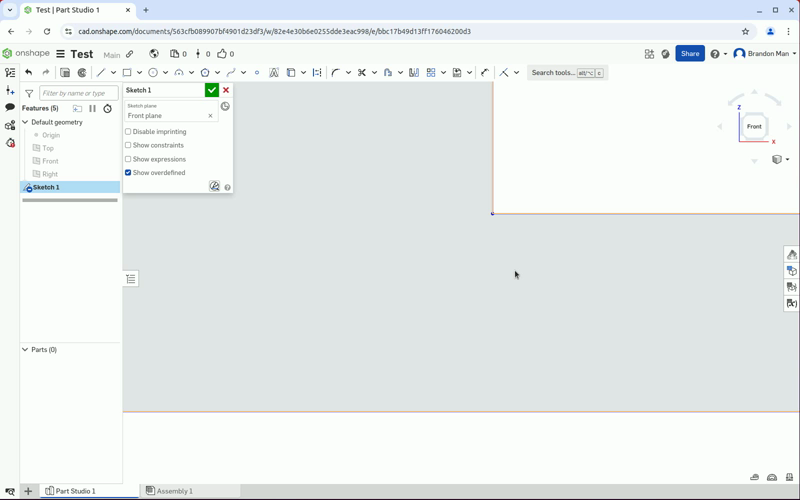
click(515, 270)
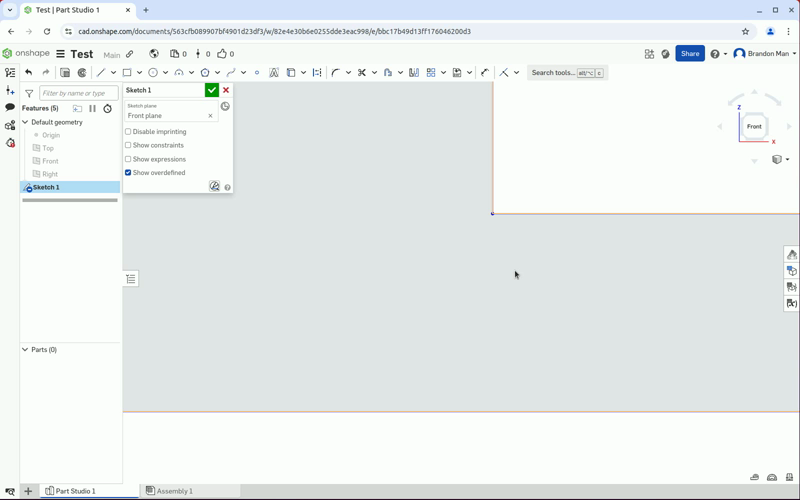
scroll(-6)
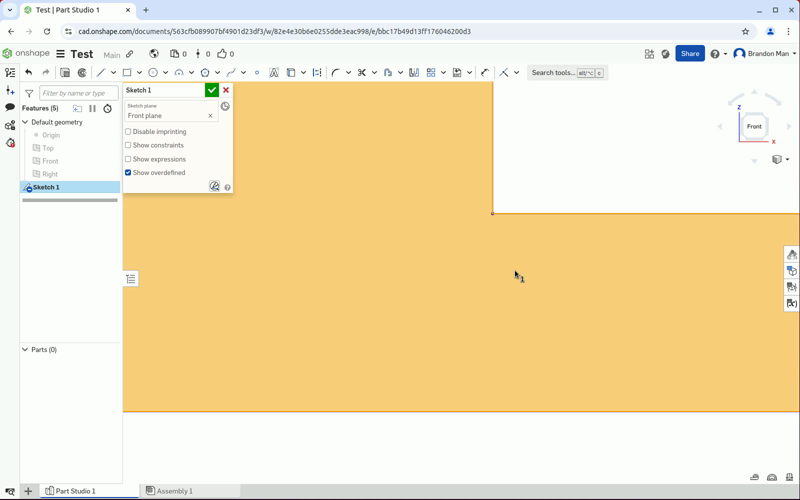
scroll(-6)
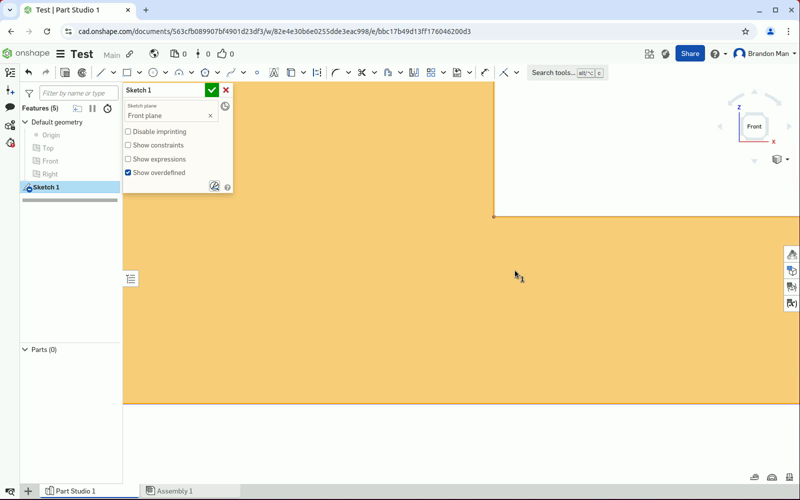
scroll(-6)
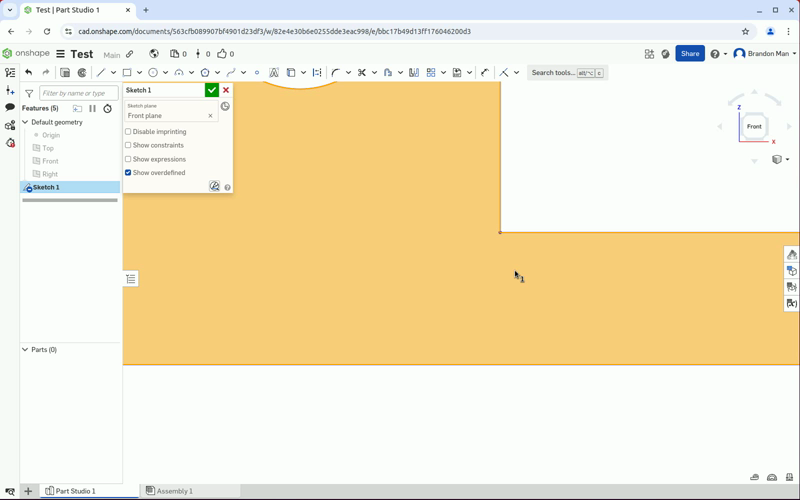
scroll(-6)
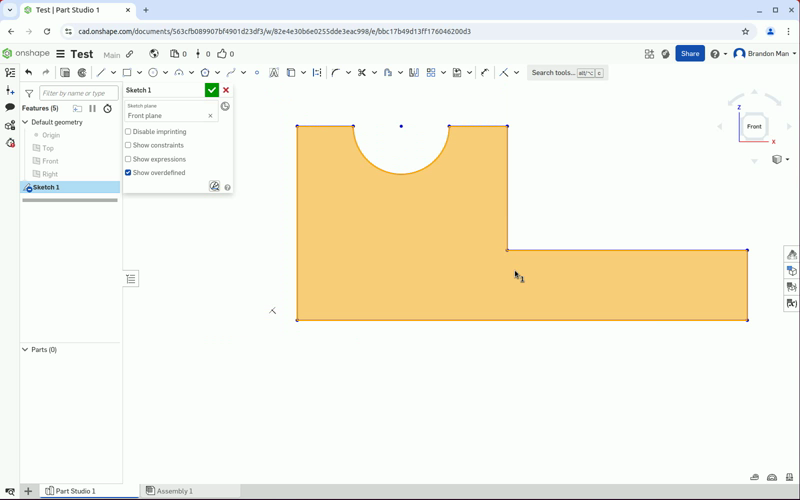
scroll(-6)
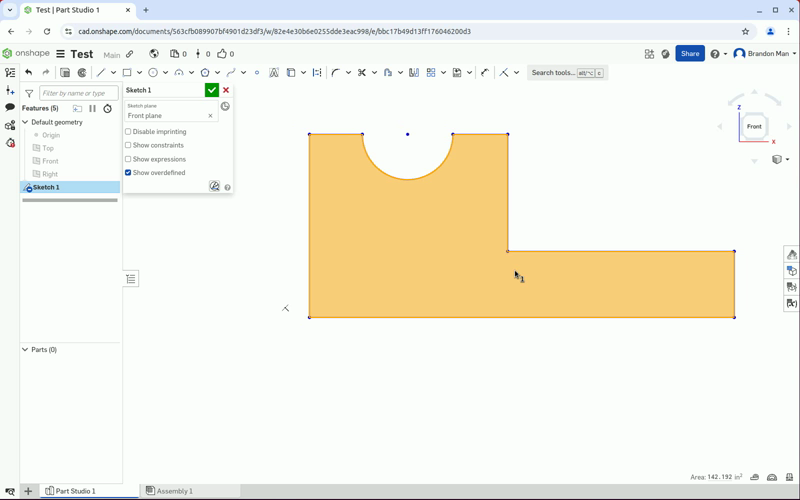
scroll(-6)
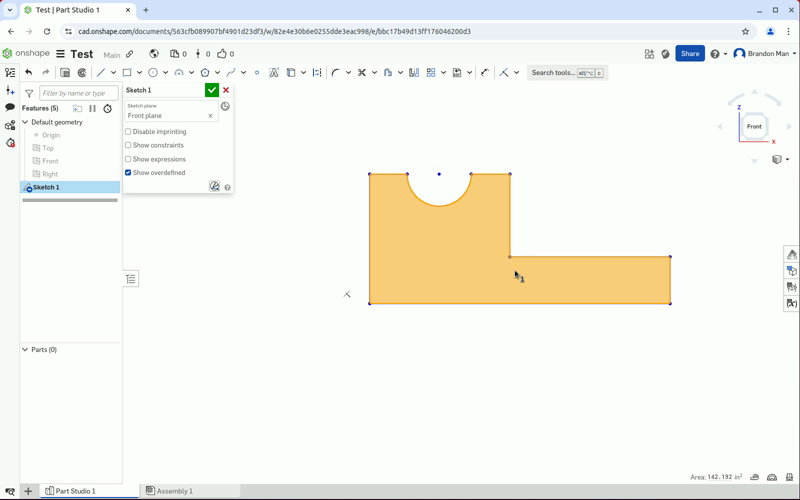
scroll(-6)
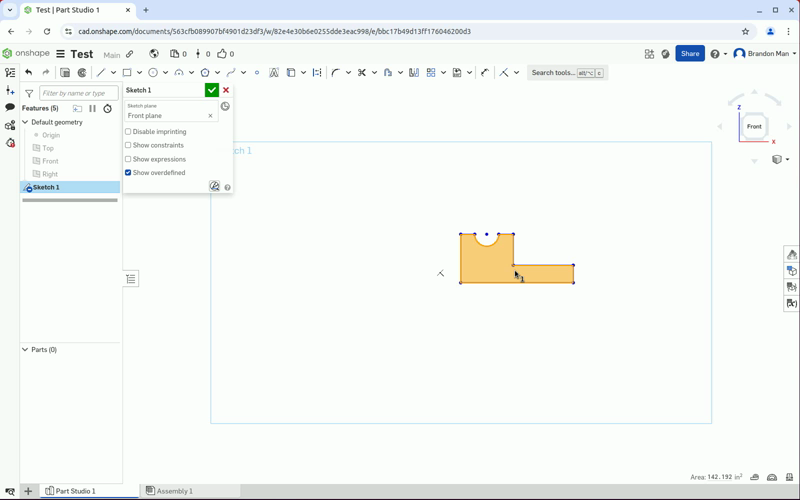
mouse_move(73, 352)
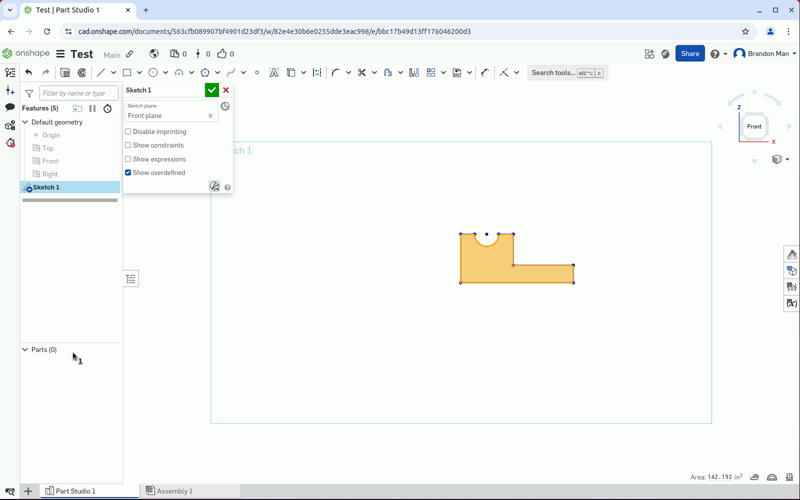
key(shift+y)
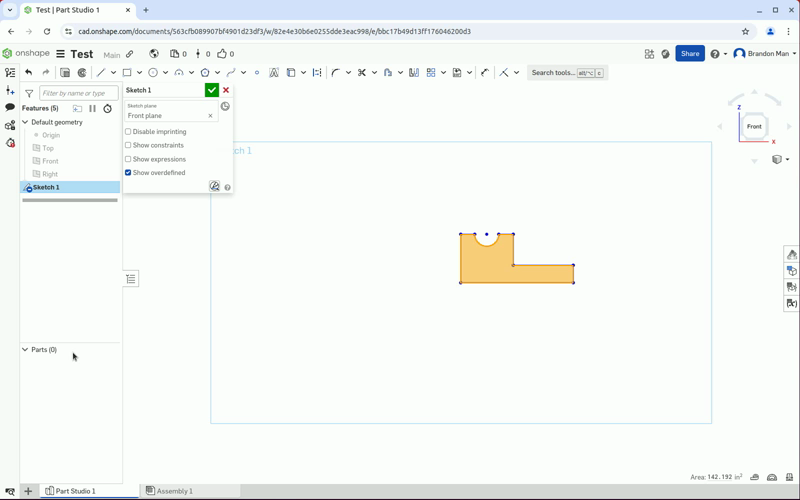
key(shift+e)
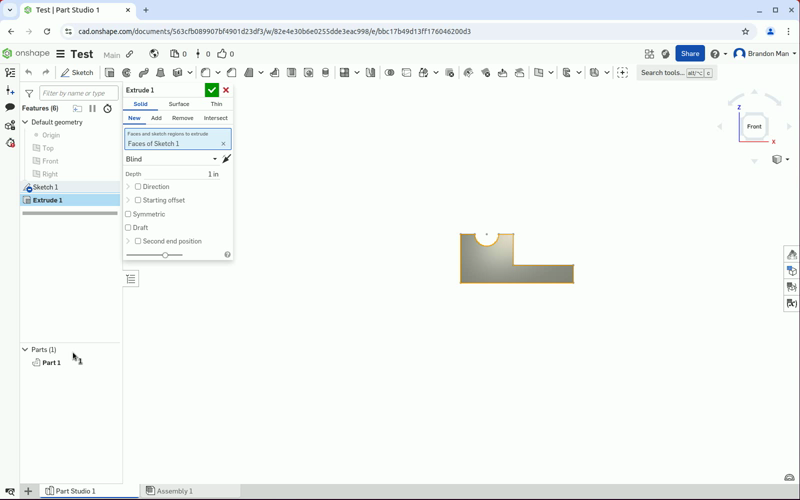
mouse_move(143, 106)
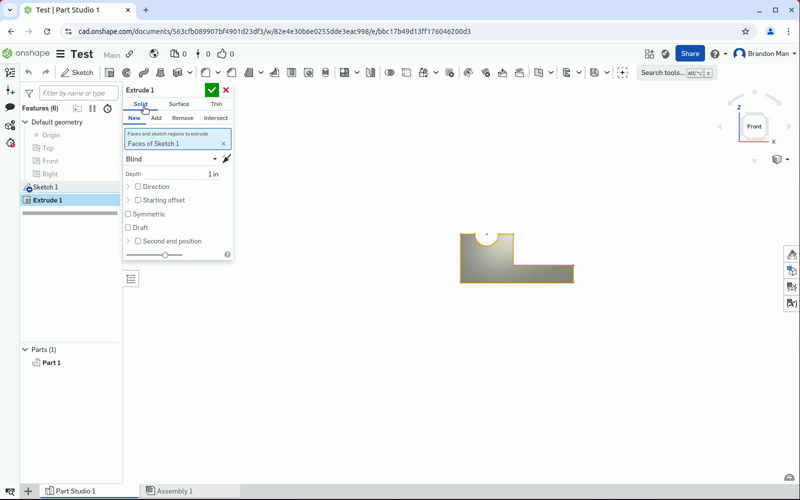
click(143, 106)
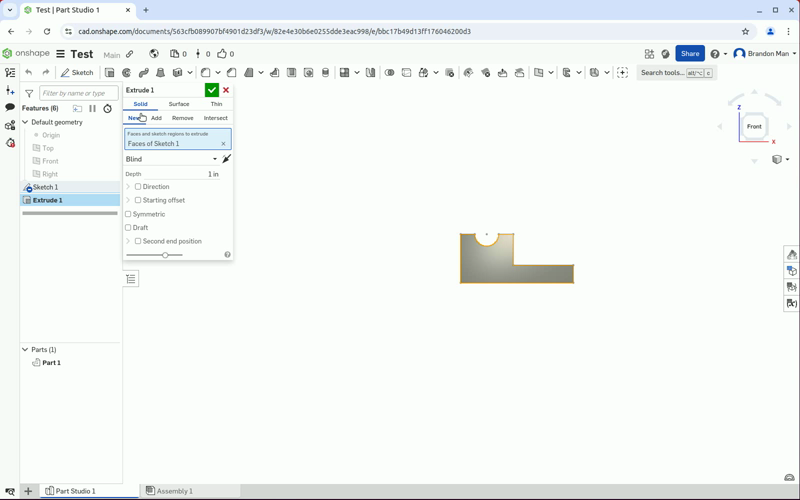
mouse_move(137, 120)
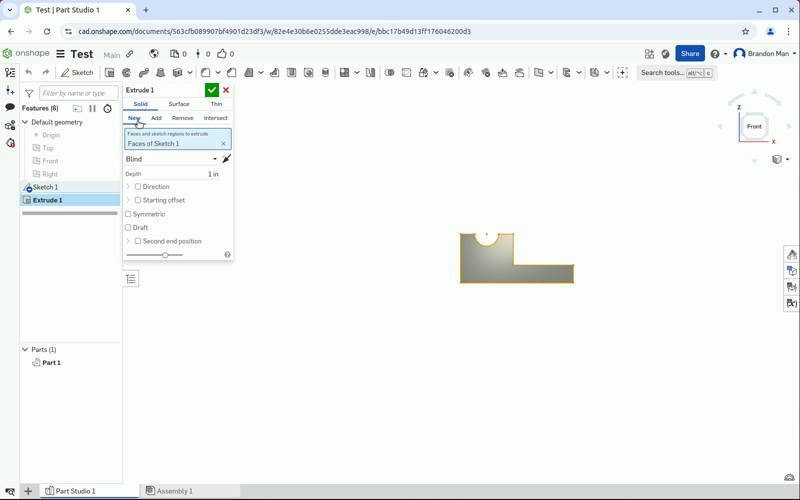
click(137, 120)
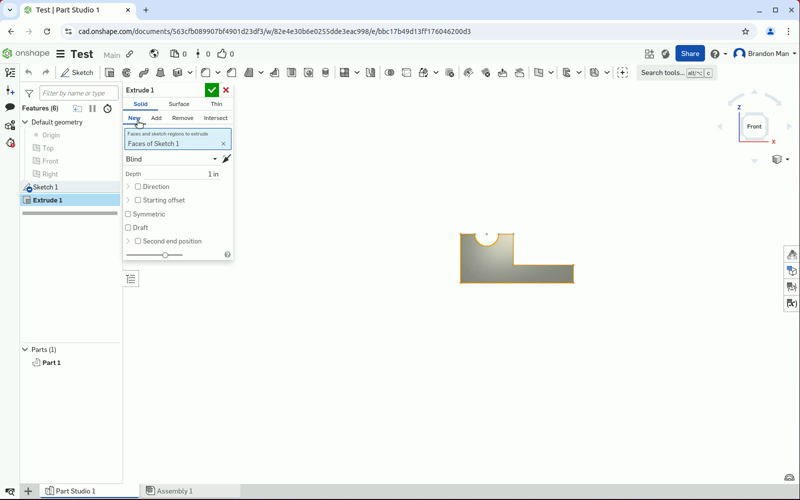
key(tab, 4)
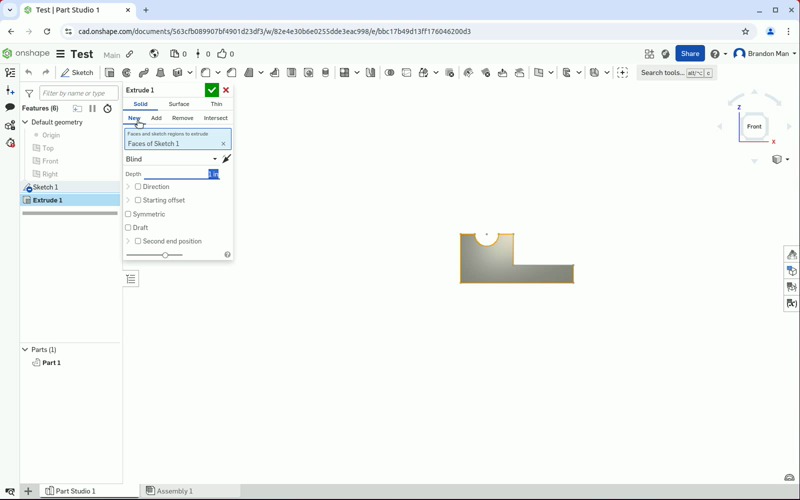
text(9.869)
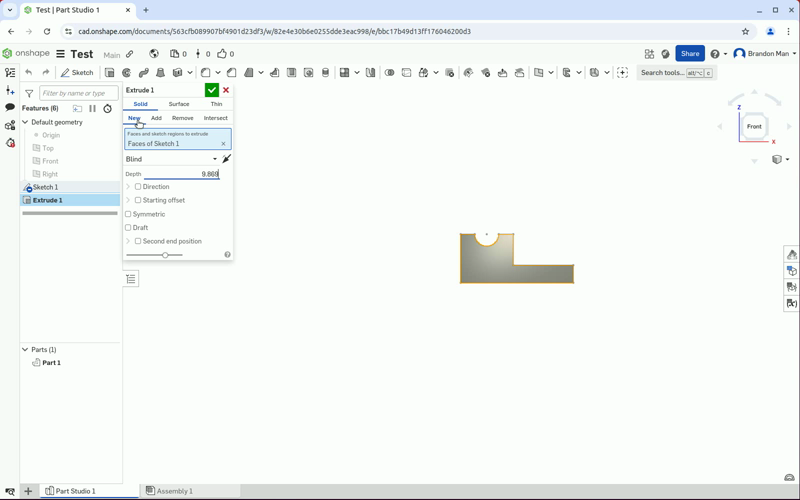
key(enter)
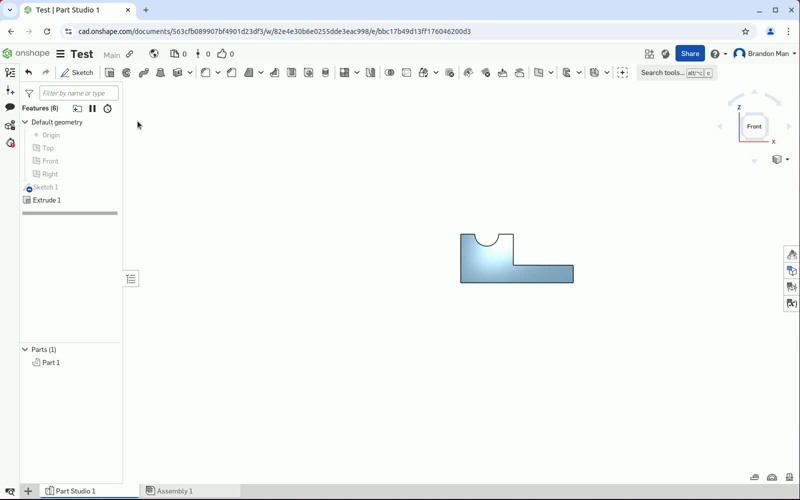
key(shift+h)
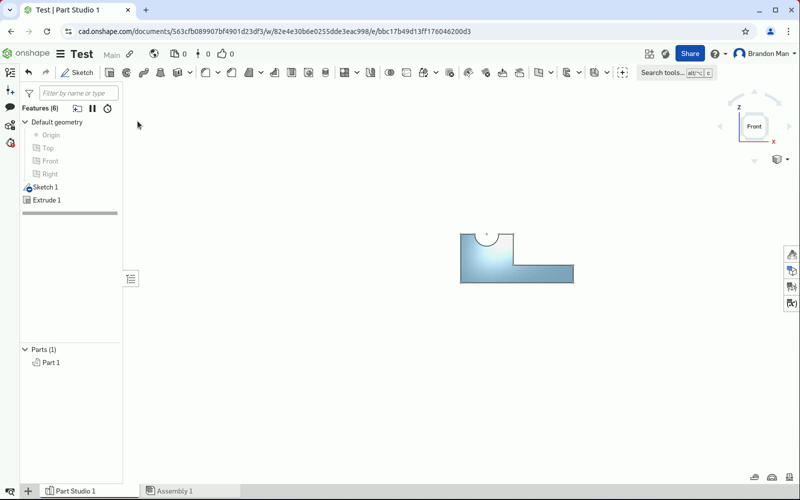
key(shift+h)
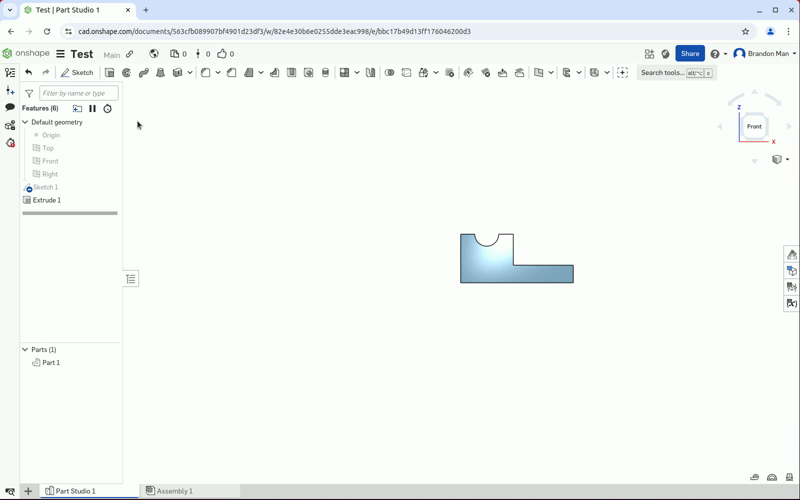
mouse_move(73, 189)
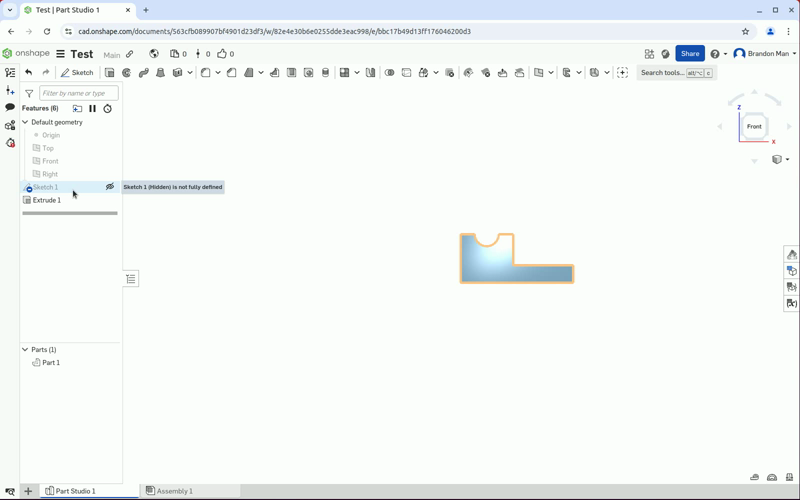
click(73, 189)
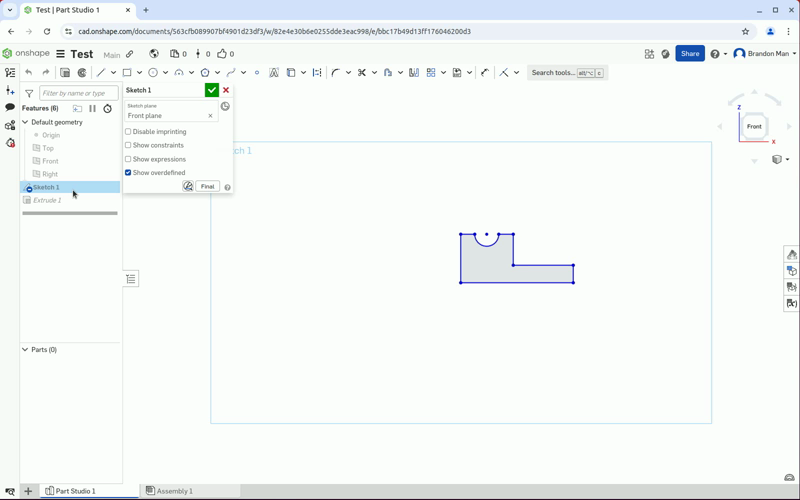
mouse_move(229, 92)
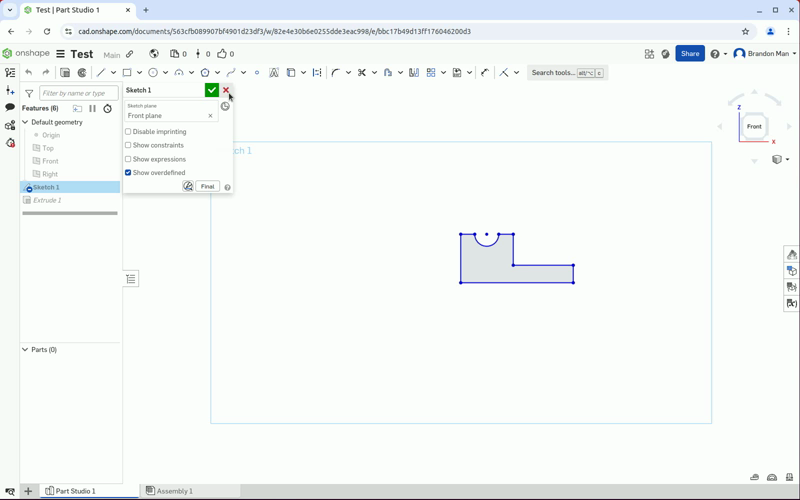
click(229, 92)
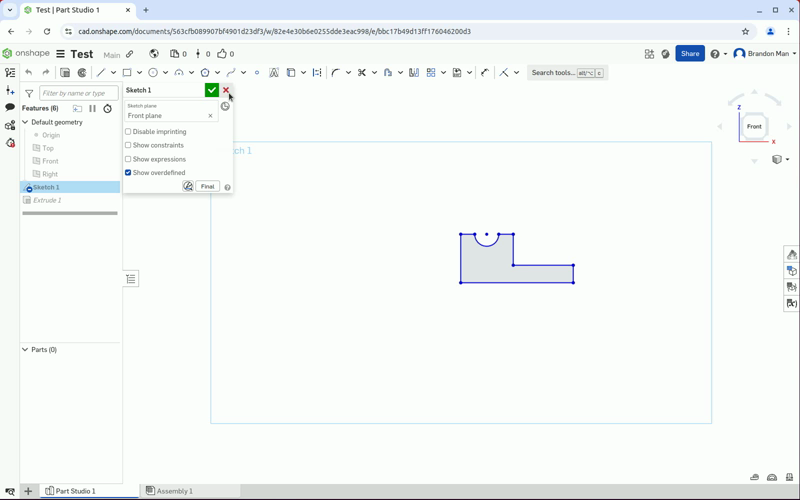
key(shift+s)
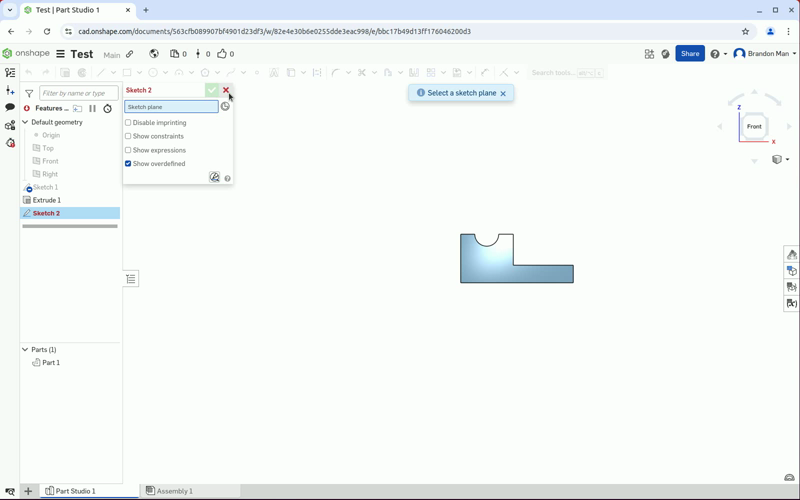
mouse_move(73, 163)
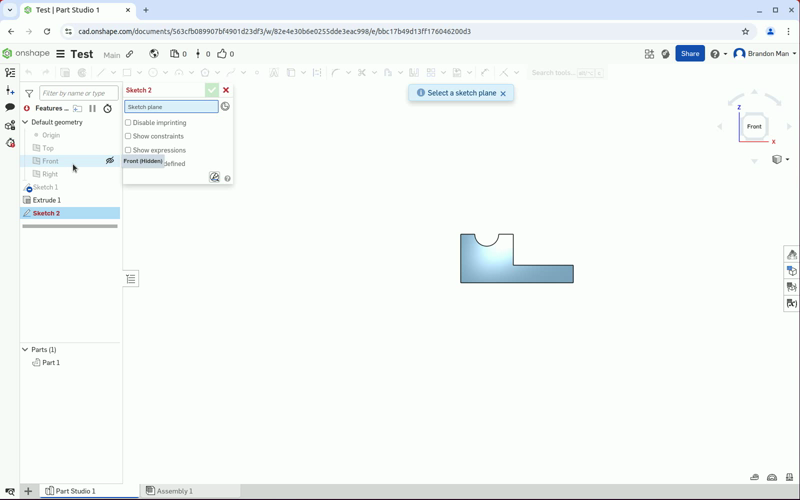
click(73, 163)
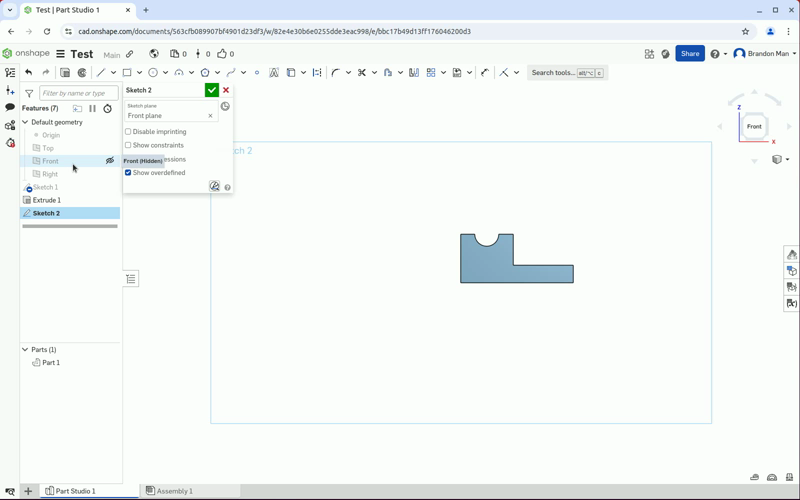
mouse_move(73, 352)
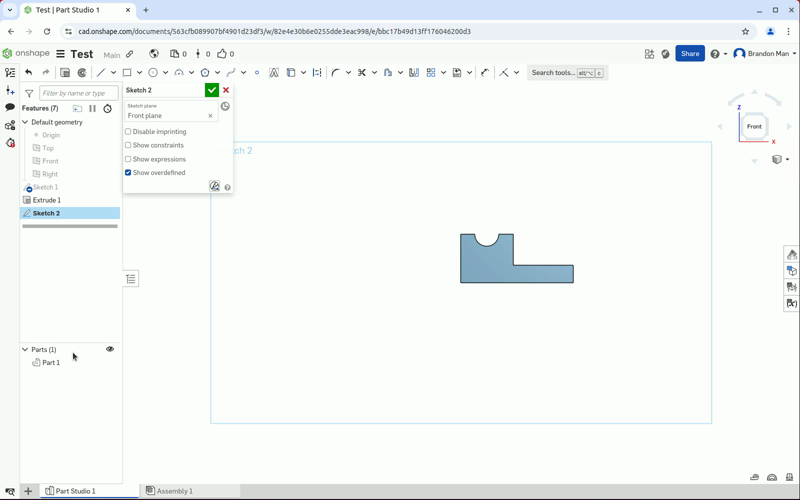
key(y)
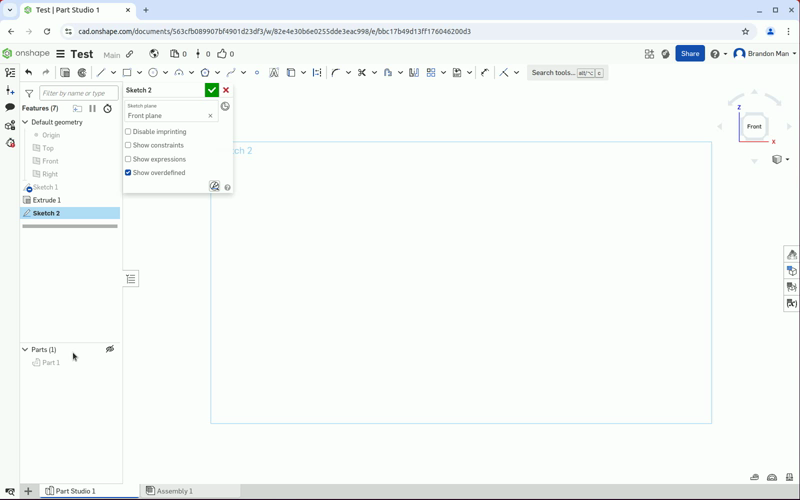
key(l)
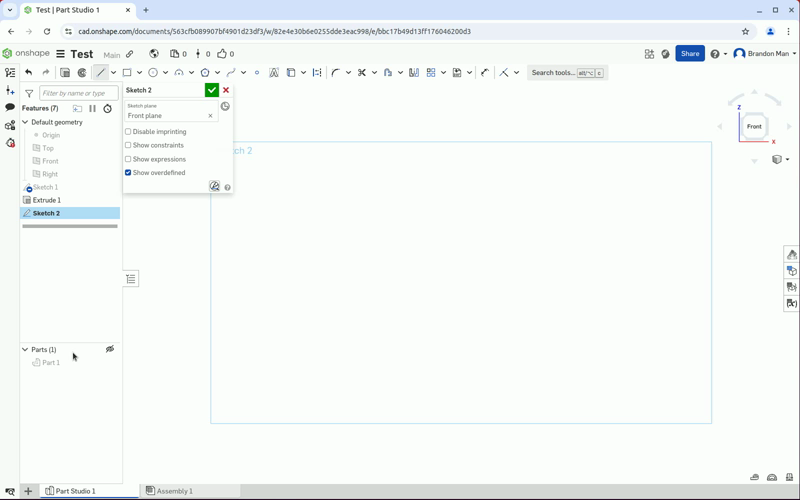
key_down(shift)
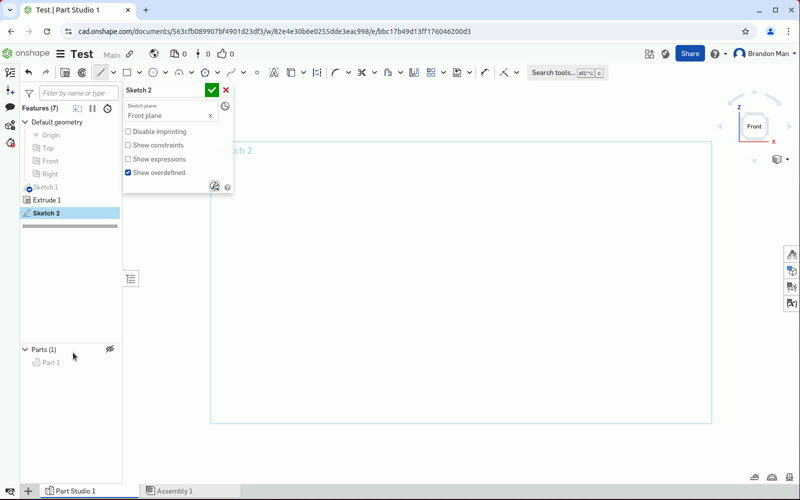
mouse_move(460, 234)
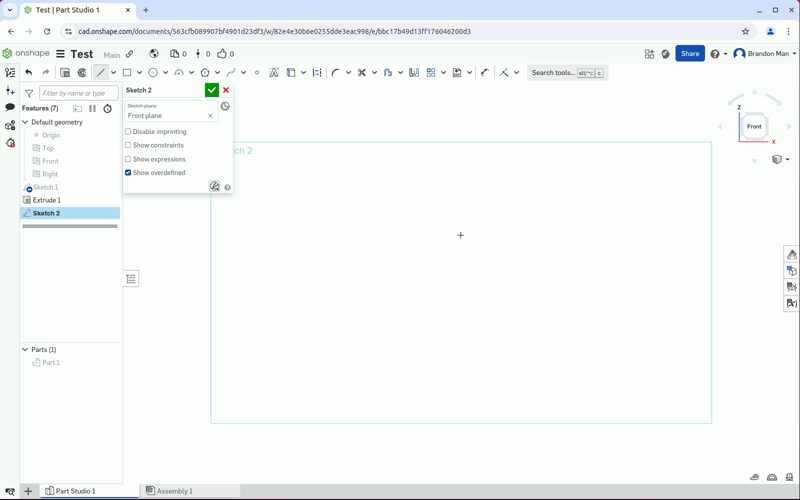
click(460, 234)
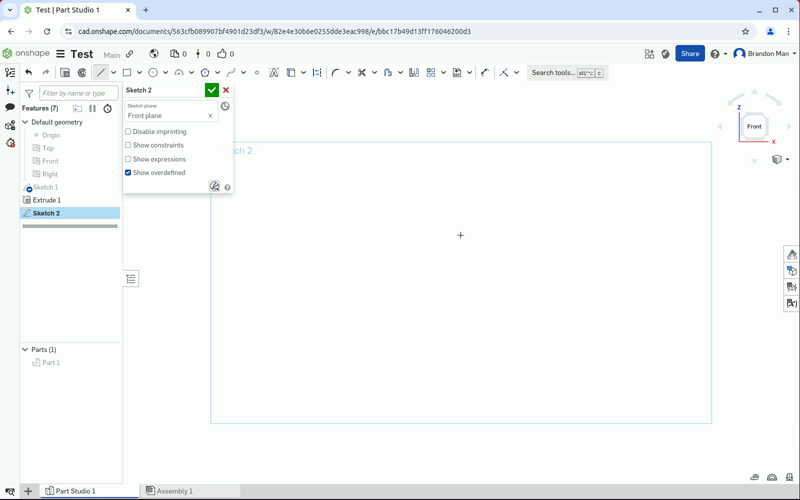
key_up(shift)
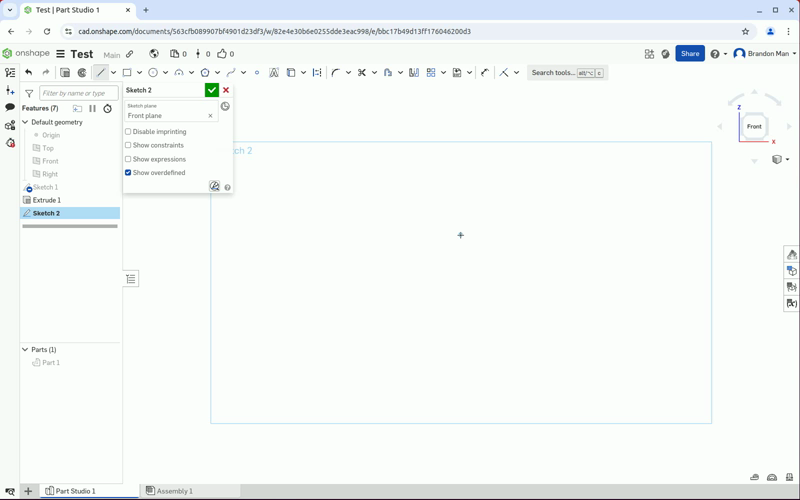
key_down(shift)
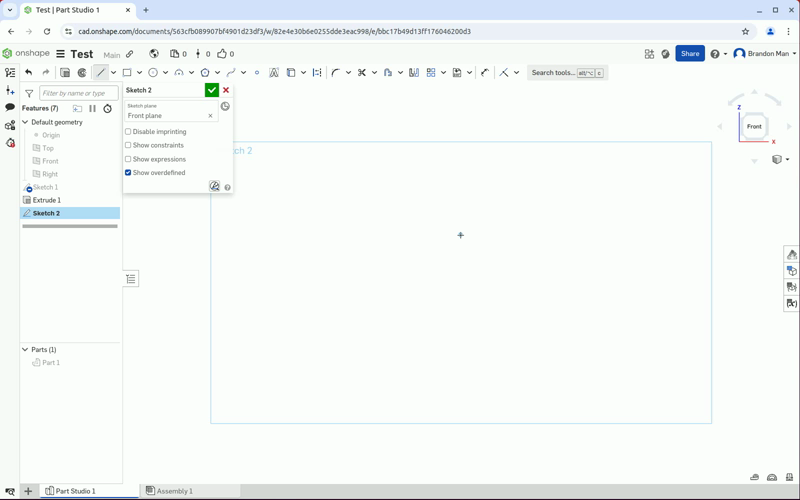
mouse_move(490, 234)
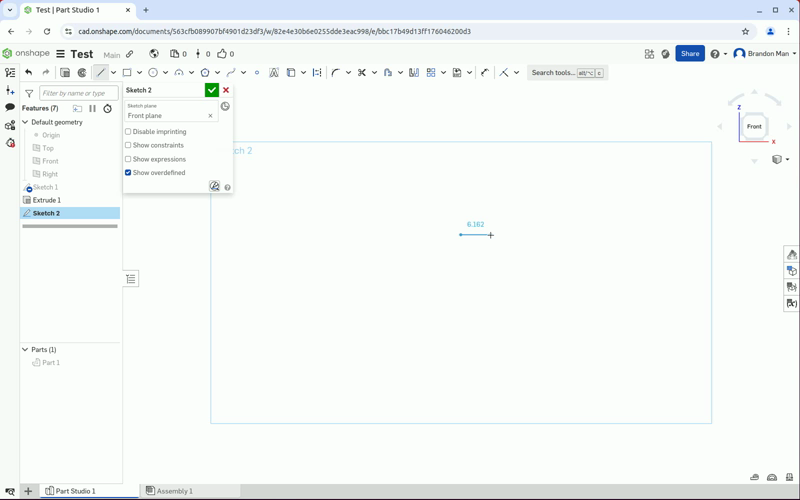
mouse_move(475, 234)
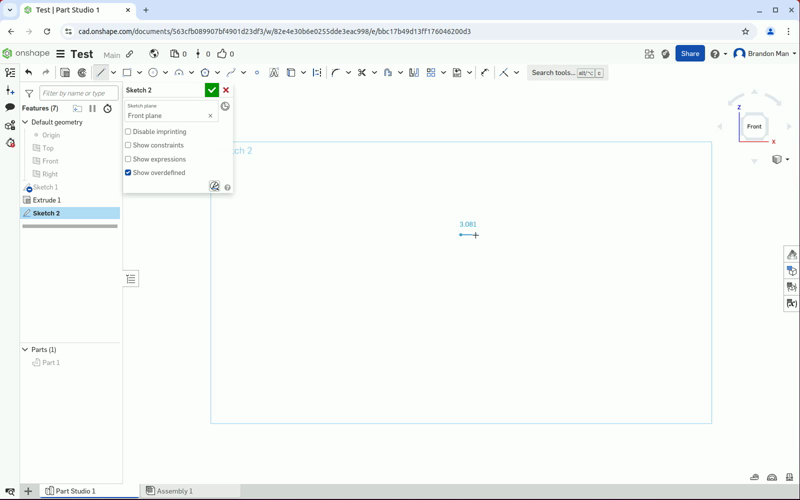
click(475, 234)
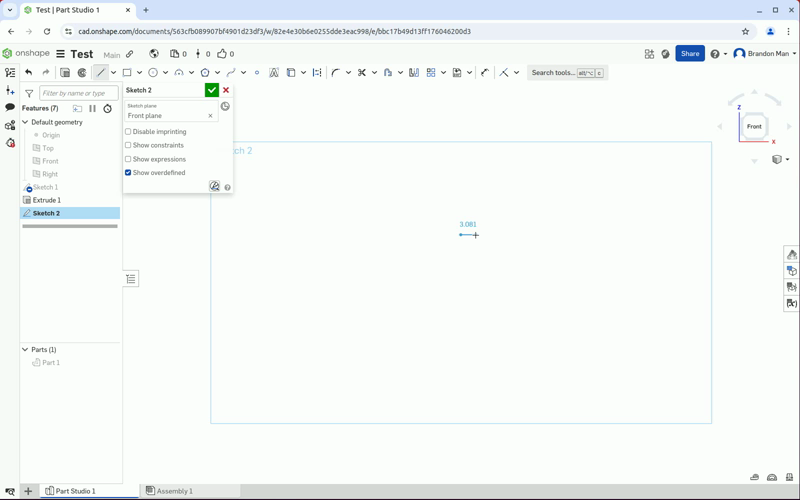
key_up(shift)
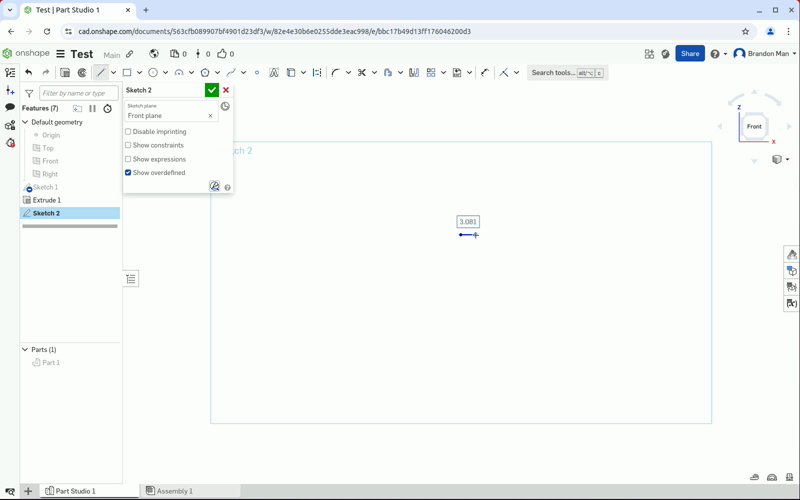
key(esc)
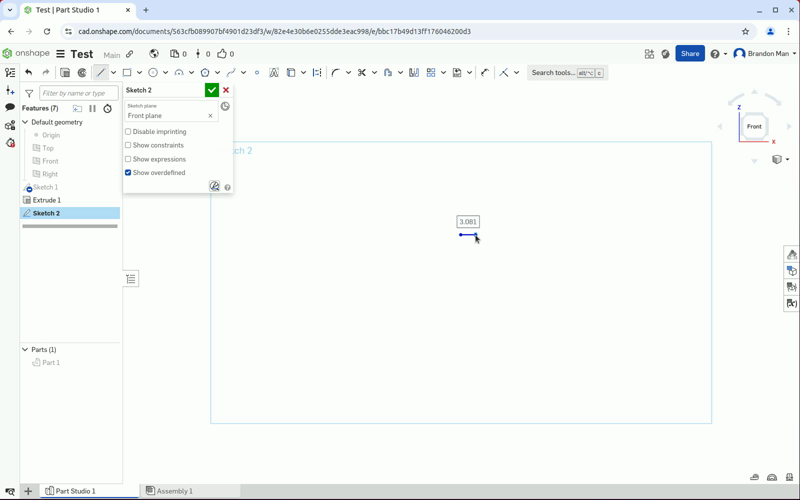
key(a)
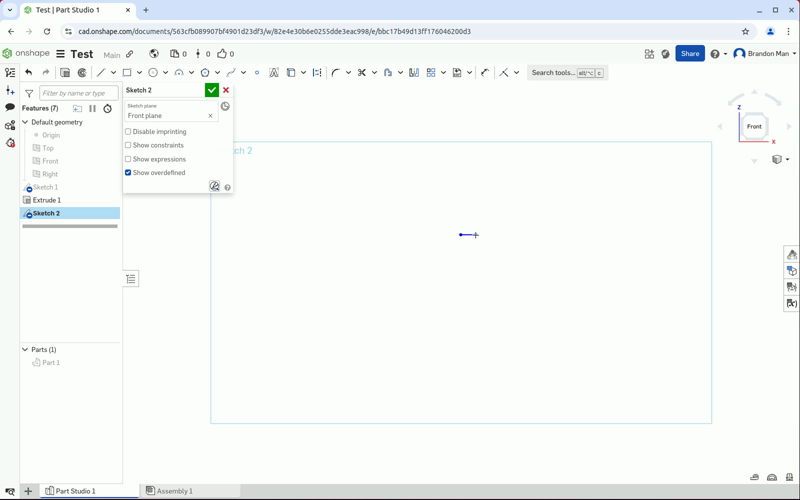
mouse_move(475, 234)
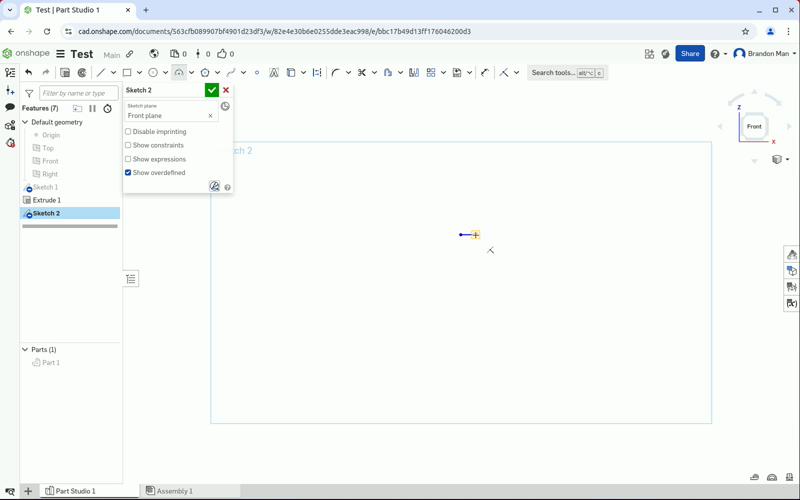
click(475, 234)
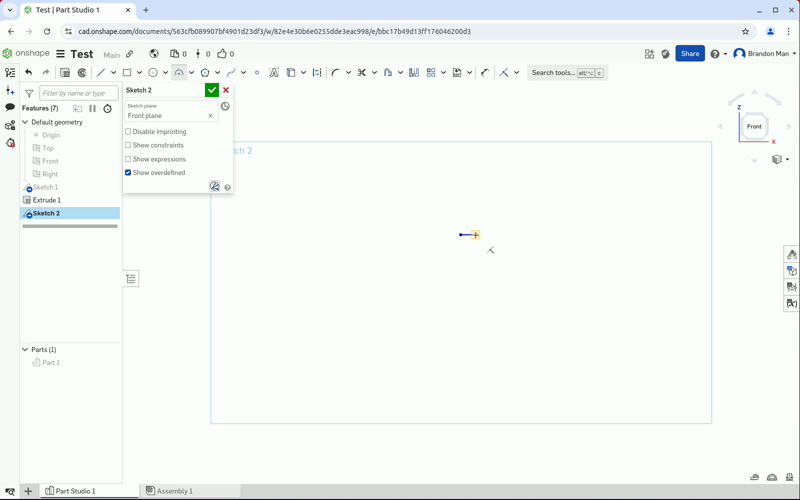
key_down(shift)
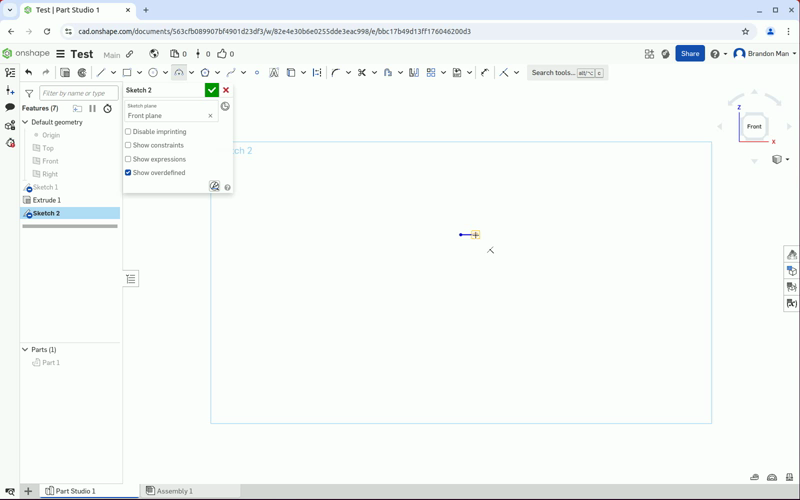
mouse_move(499, 234)
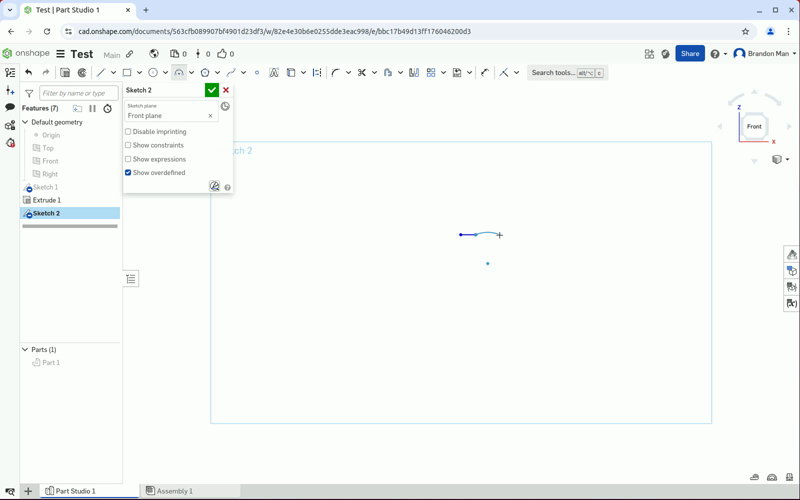
click(499, 234)
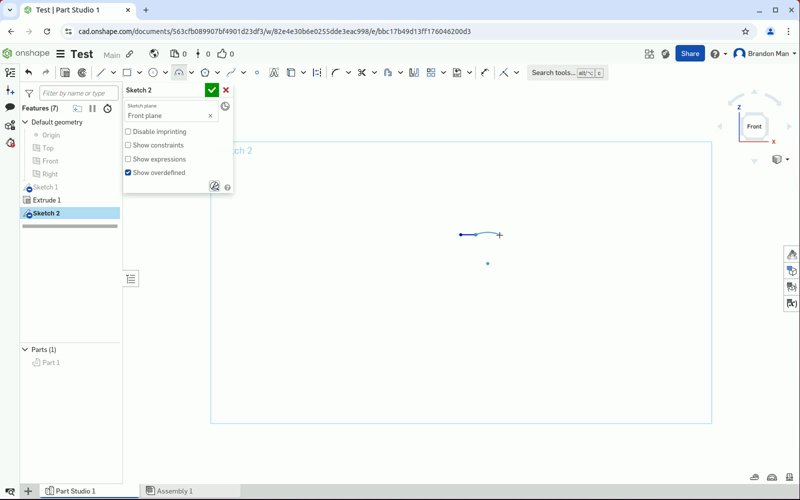
mouse_move(487, 222)
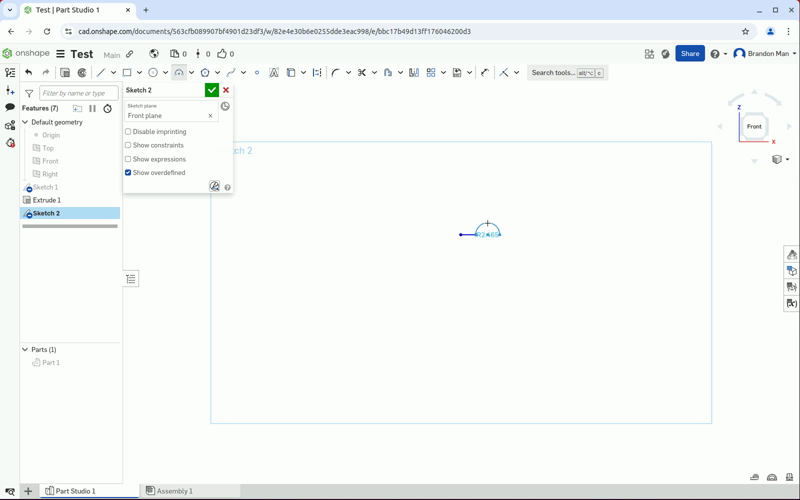
click(487, 222)
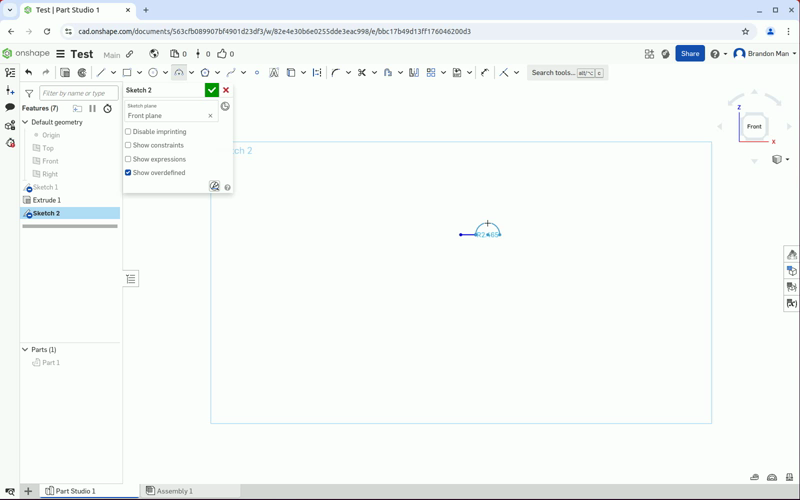
key_up(shift)
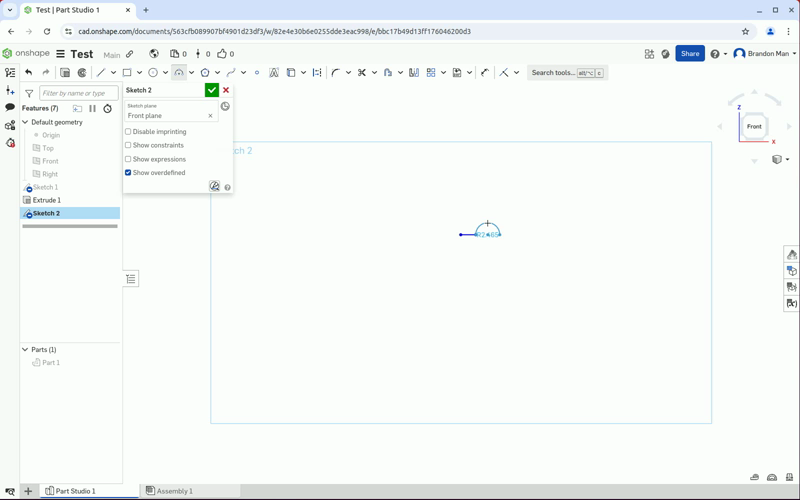
key(esc)
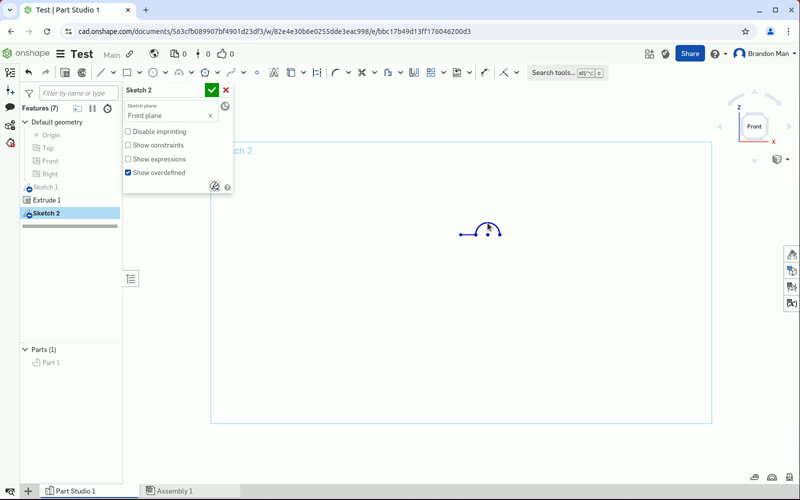
key(l)
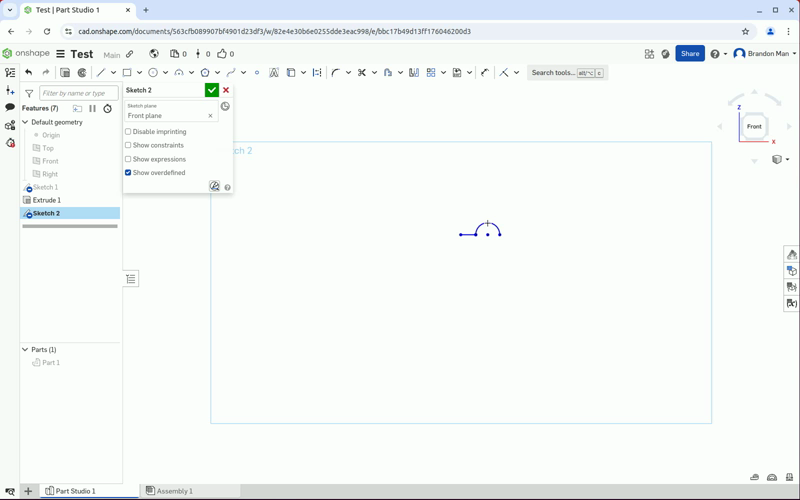
mouse_move(499, 234)
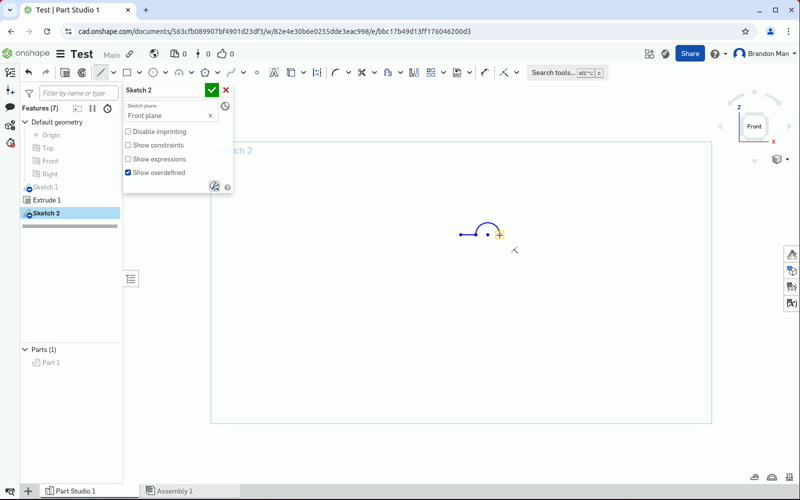
click(499, 234)
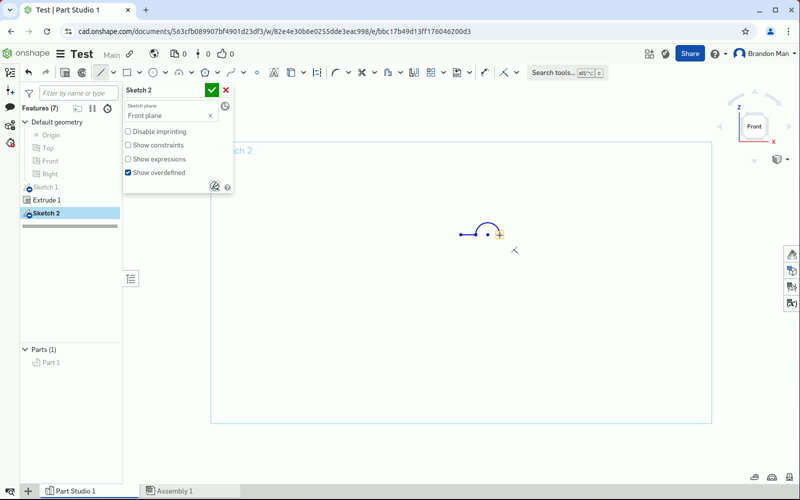
key_down(shift)
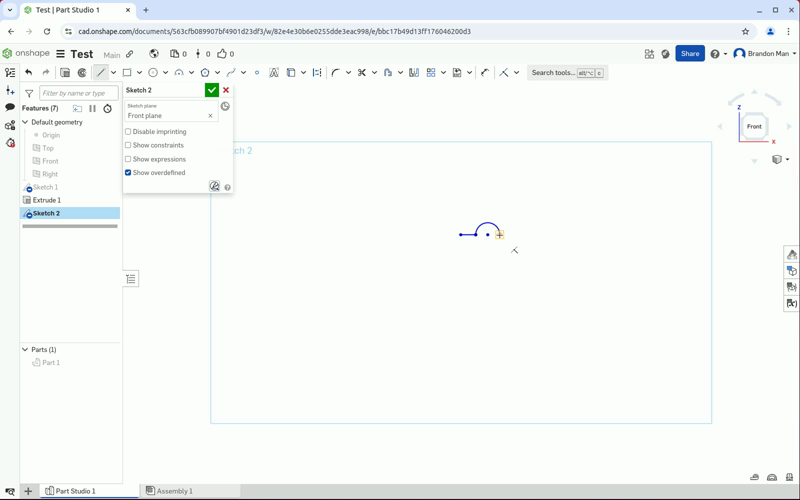
mouse_move(529, 234)
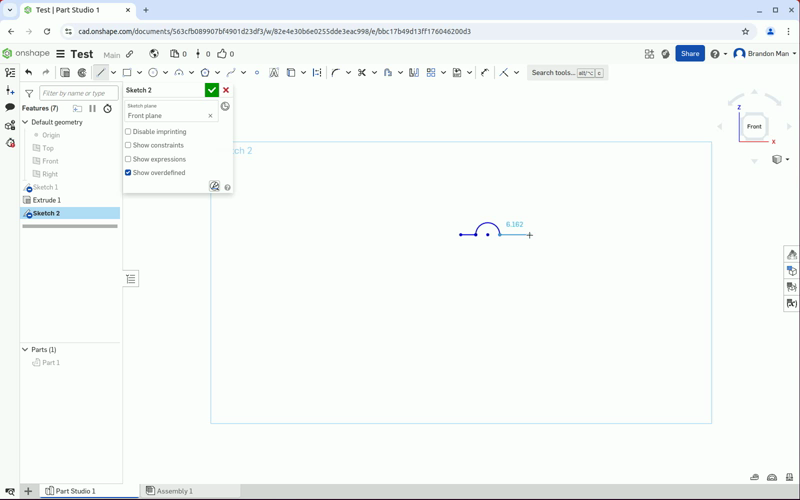
mouse_move(514, 234)
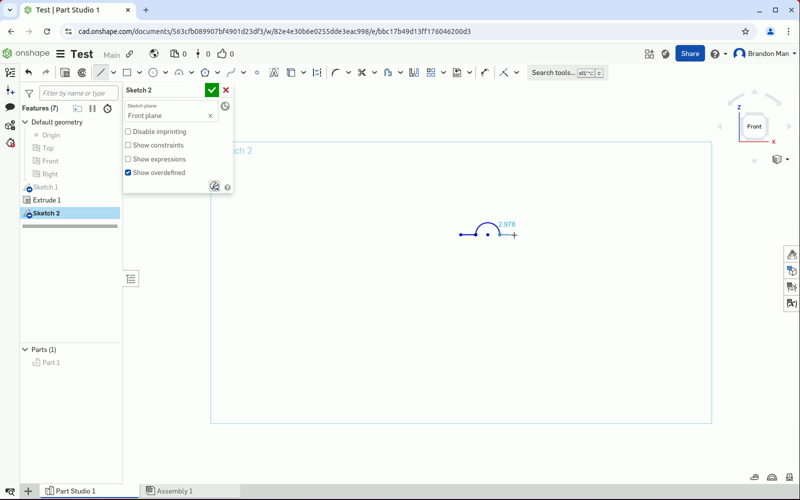
click(514, 234)
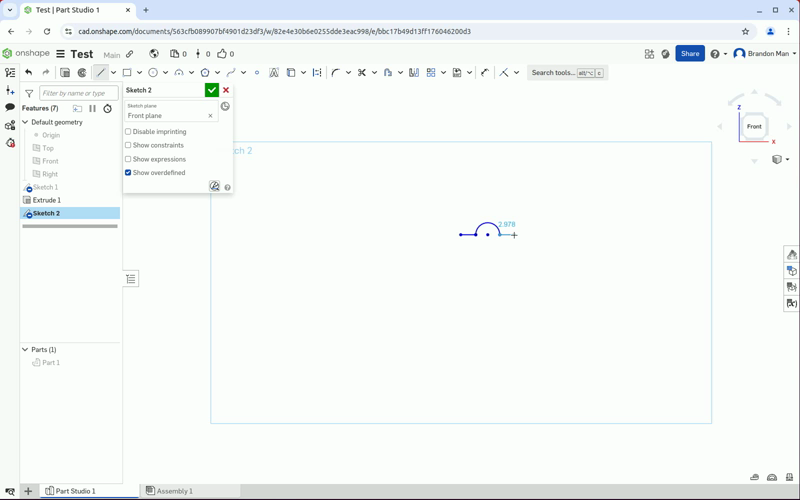
key_up(shift)
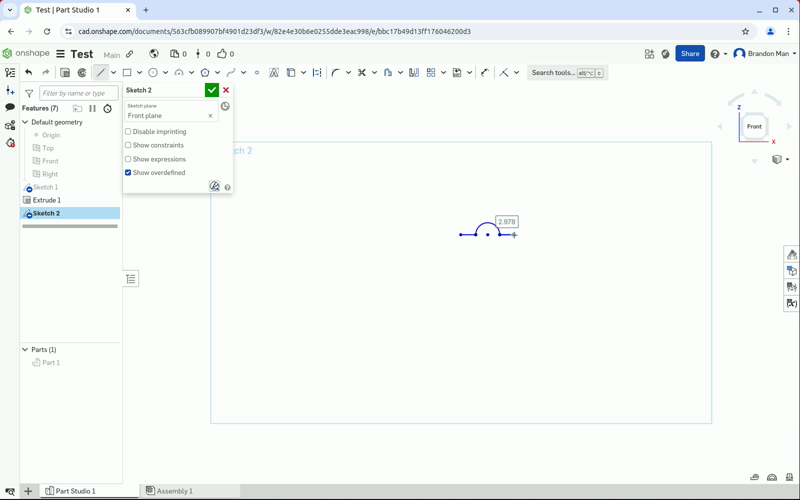
key(esc)
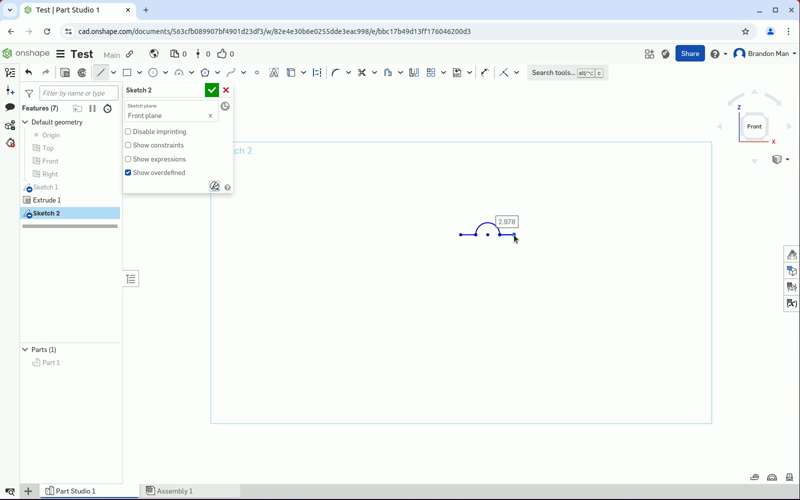
key(a)
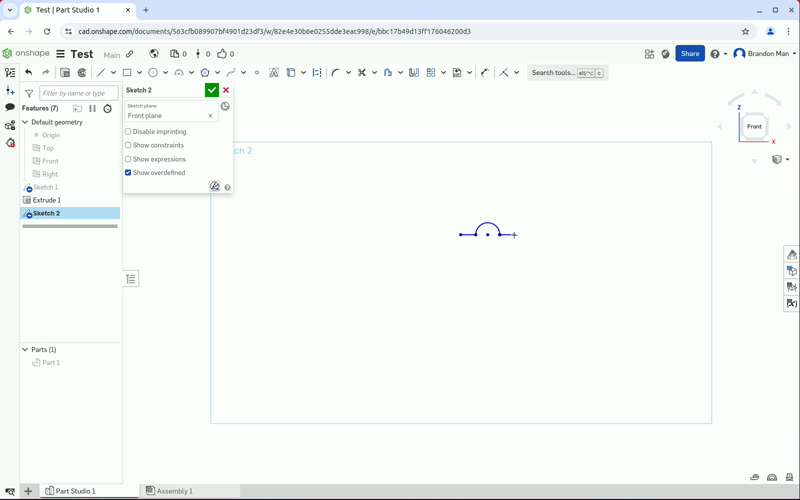
mouse_move(514, 234)
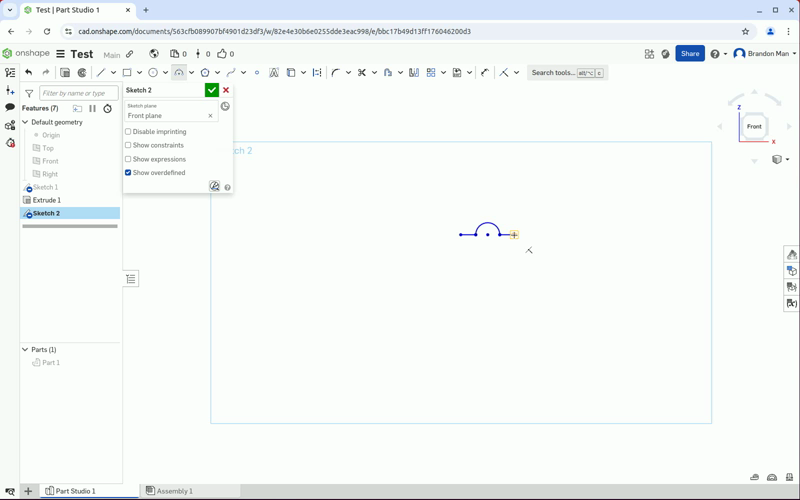
click(514, 234)
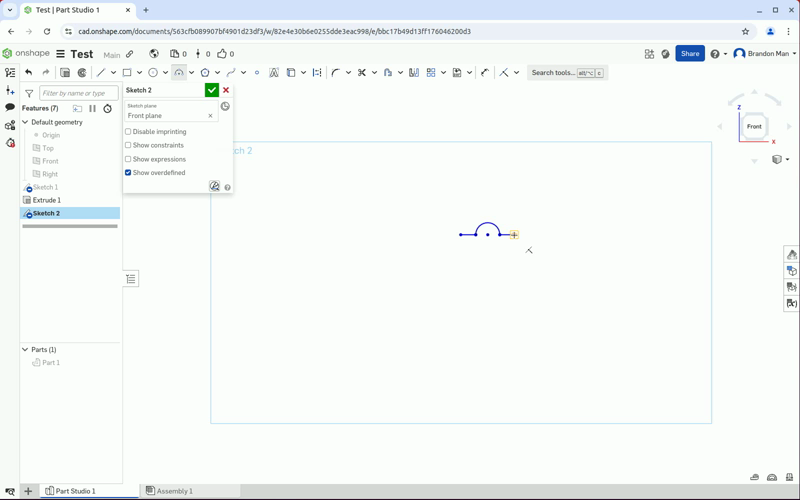
mouse_move(460, 234)
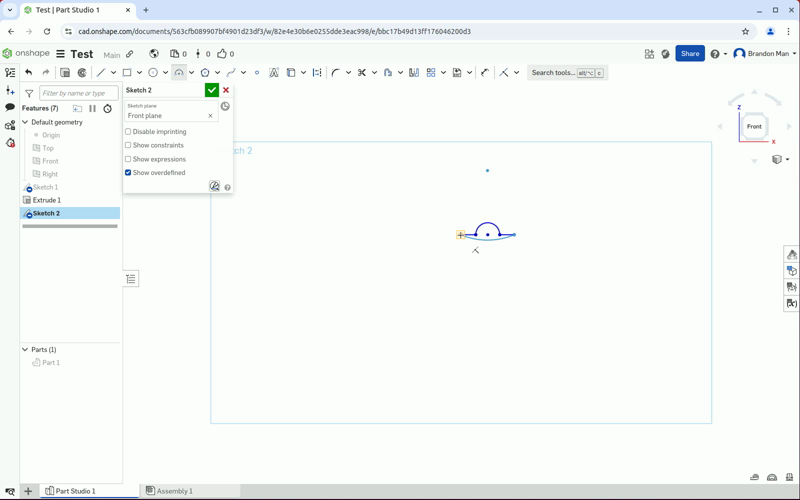
click(460, 234)
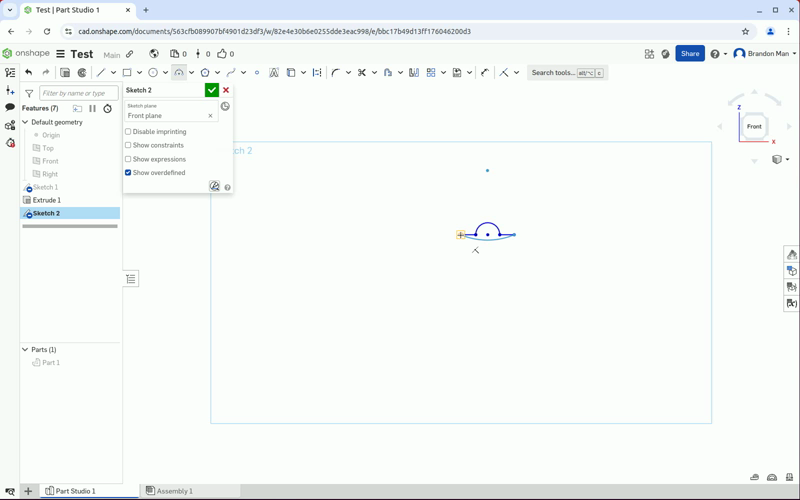
key_down(shift)
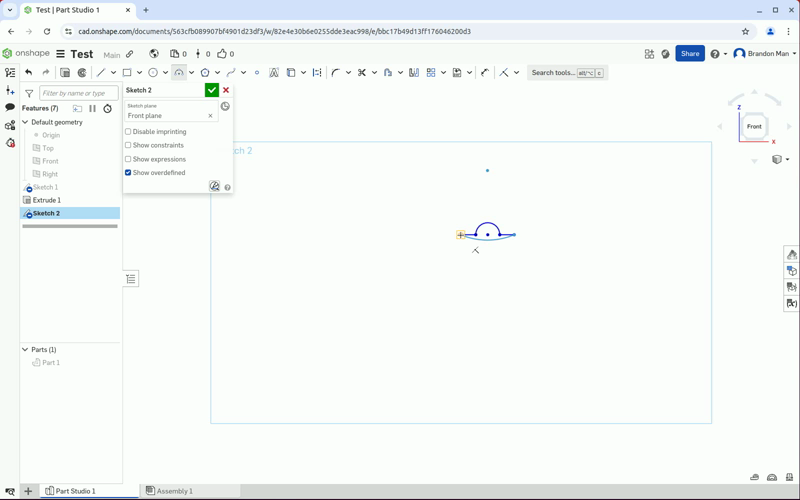
mouse_move(487, 208)
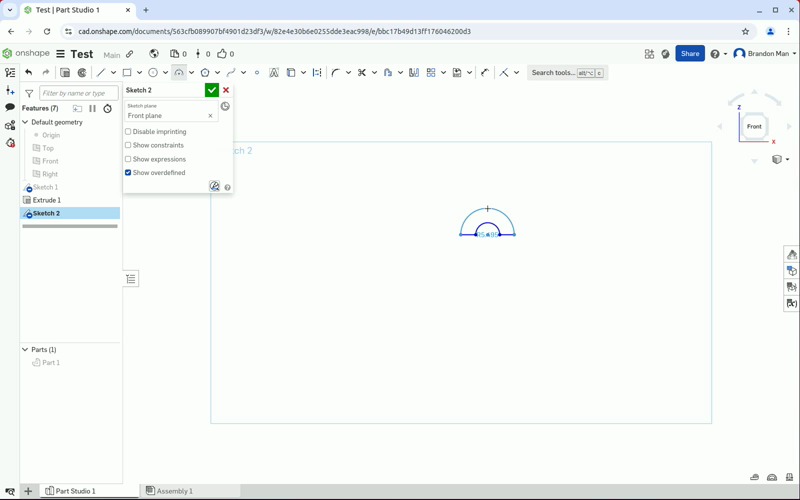
click(487, 208)
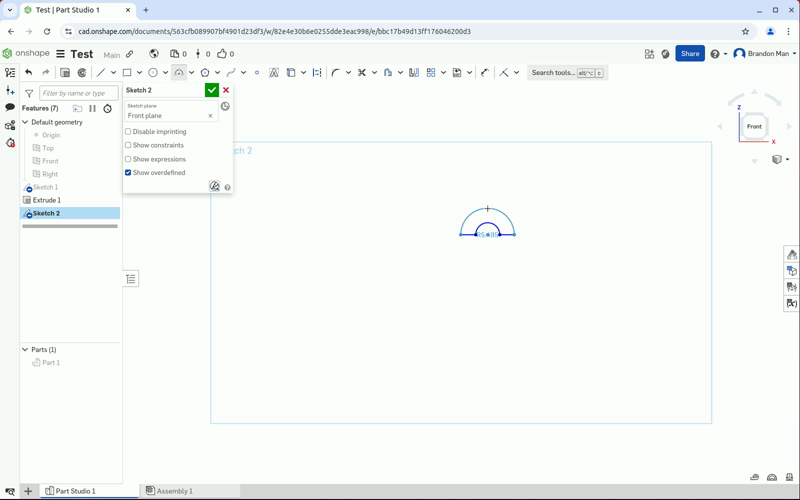
key_up(shift)
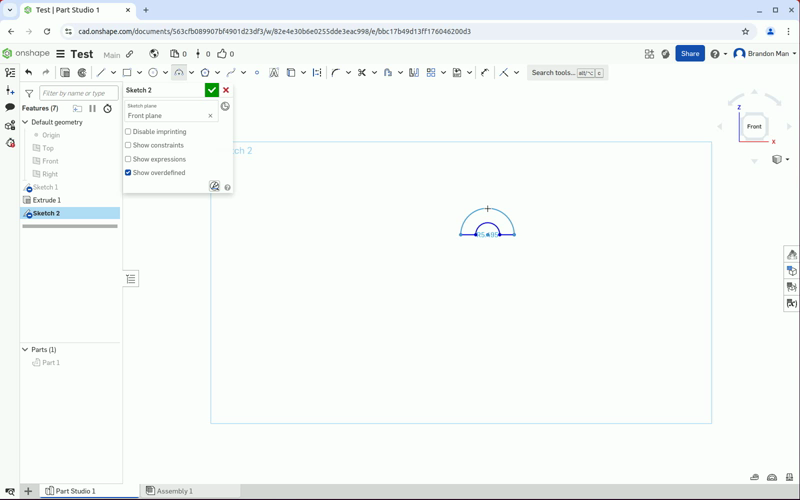
key(esc)
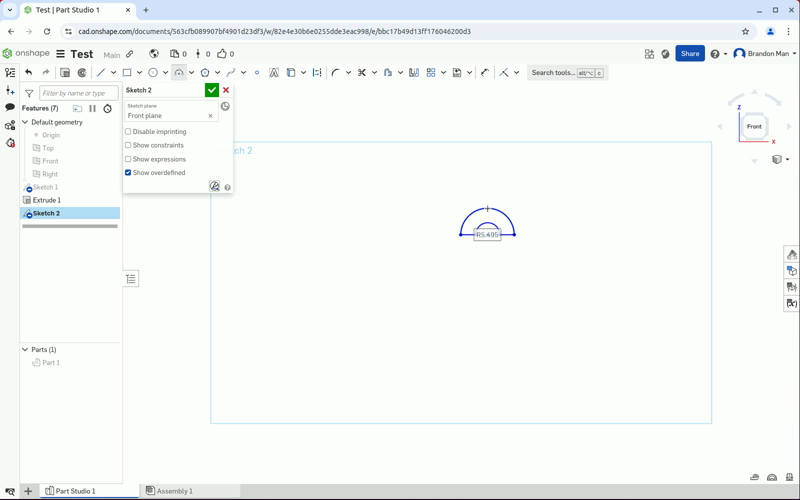
mouse_move(506, 225)
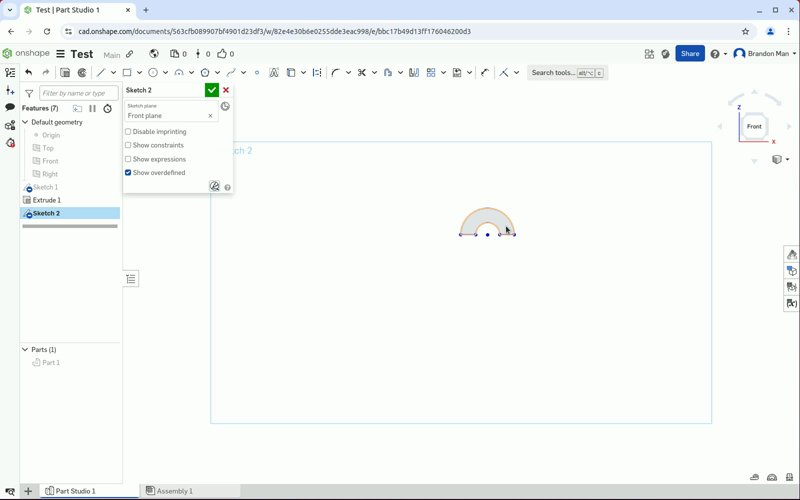
scroll(6)
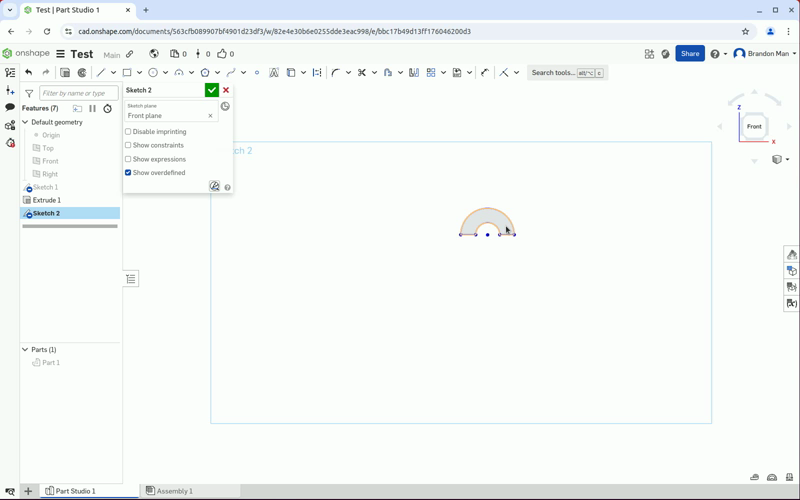
scroll(6)
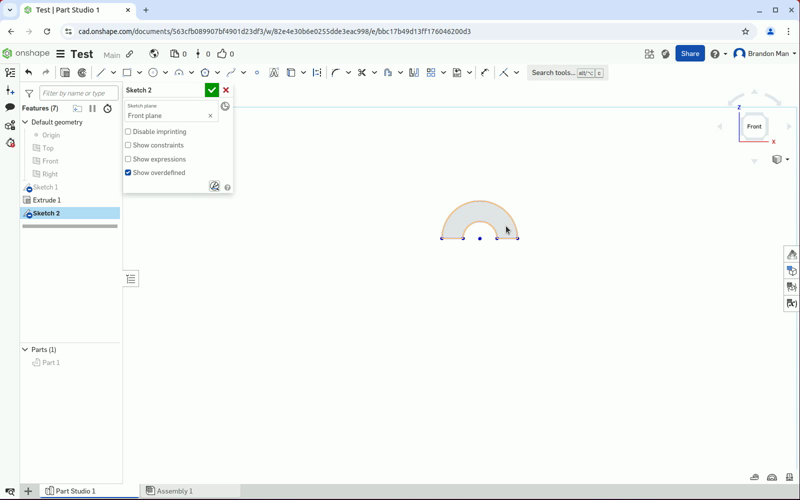
scroll(6)
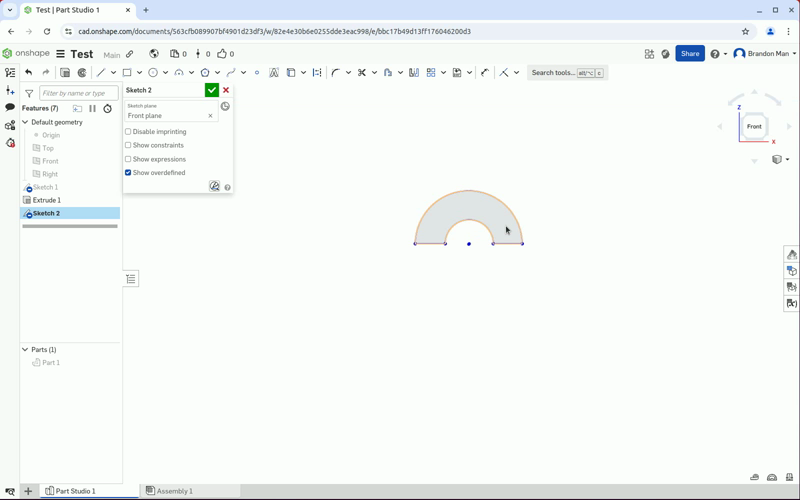
scroll(6)
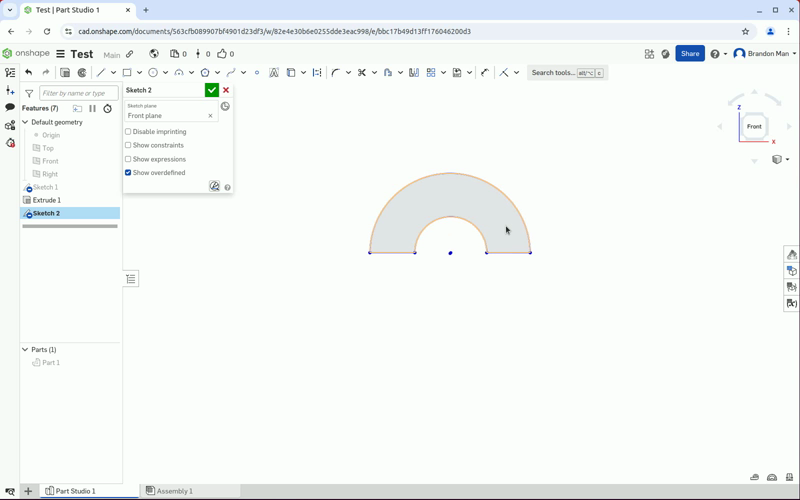
scroll(6)
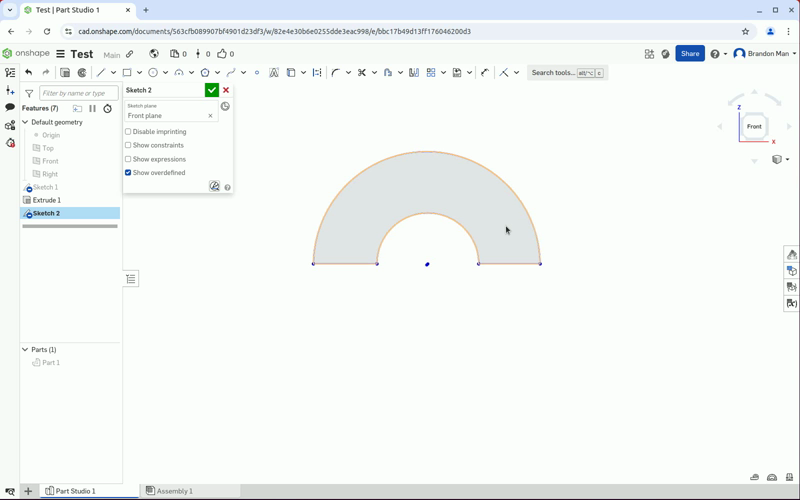
scroll(6)
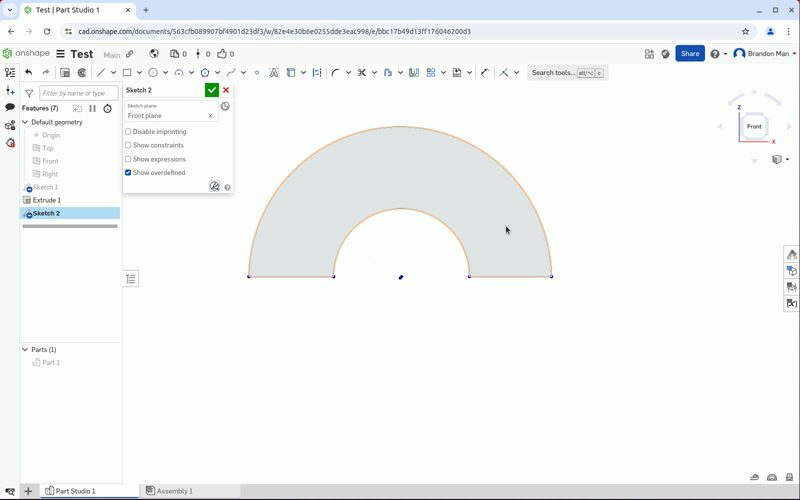
scroll(6)
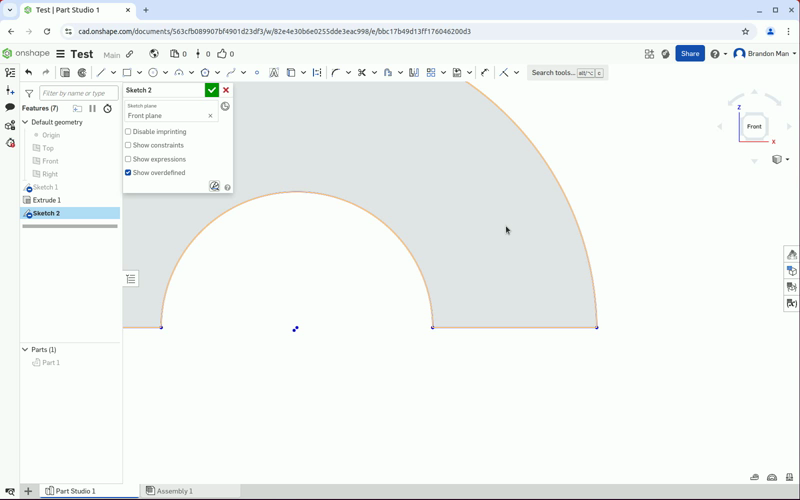
click(506, 225)
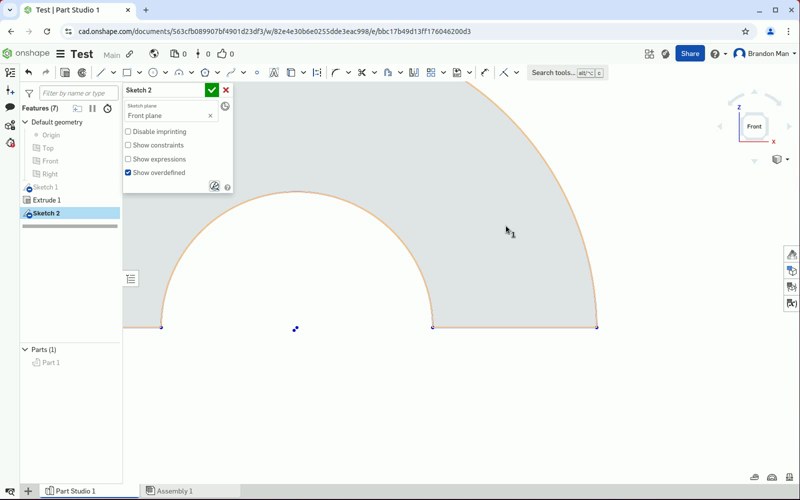
scroll(-6)
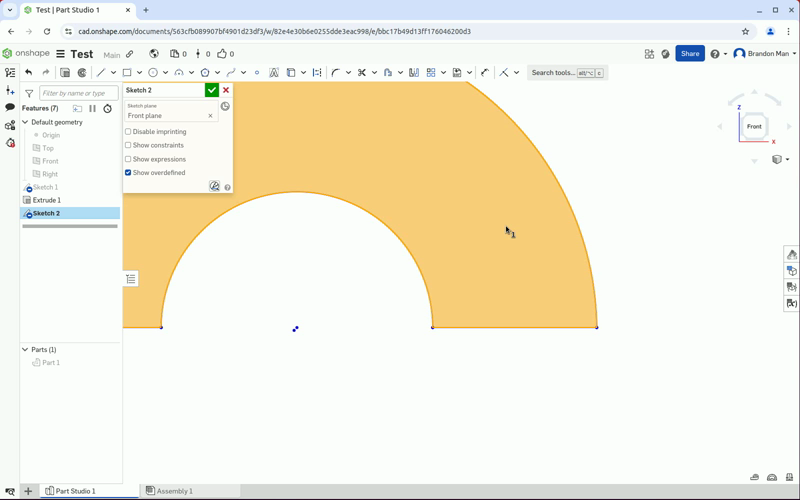
scroll(-6)
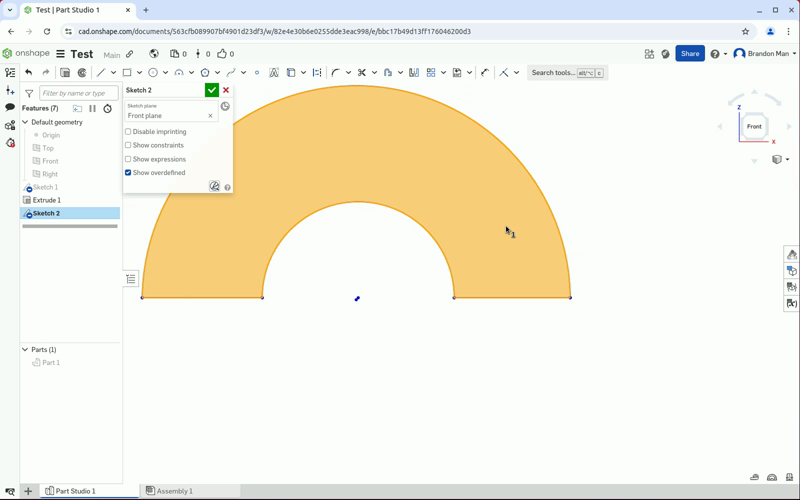
scroll(-6)
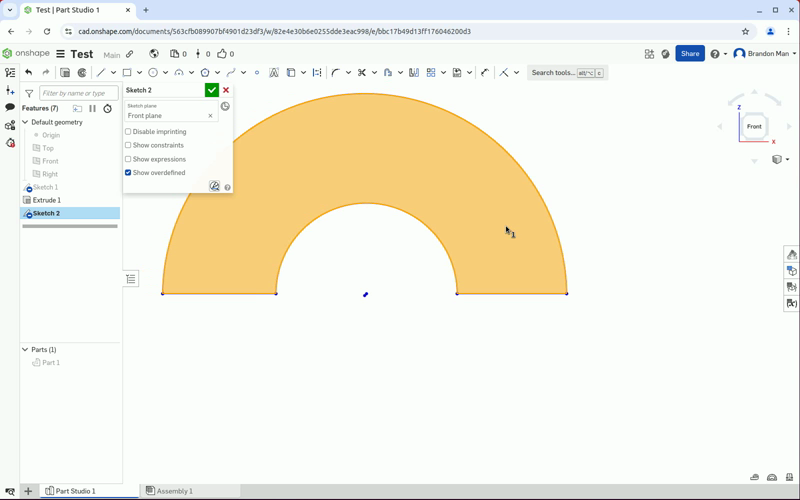
scroll(-6)
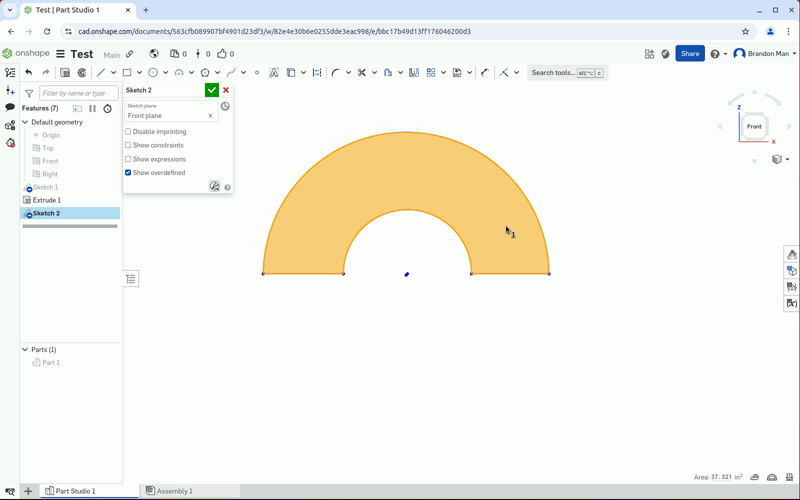
scroll(-6)
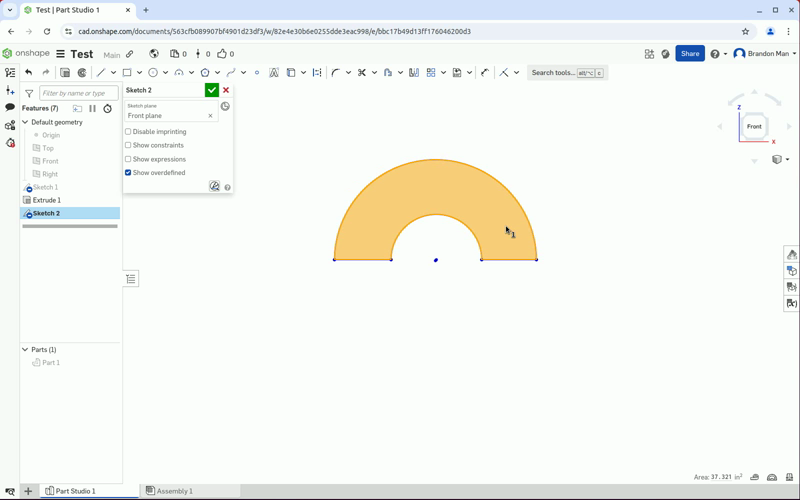
scroll(-6)
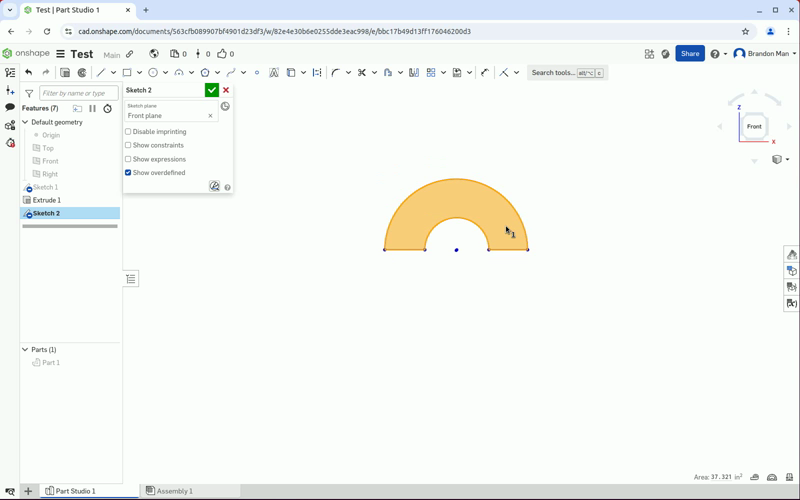
scroll(-6)
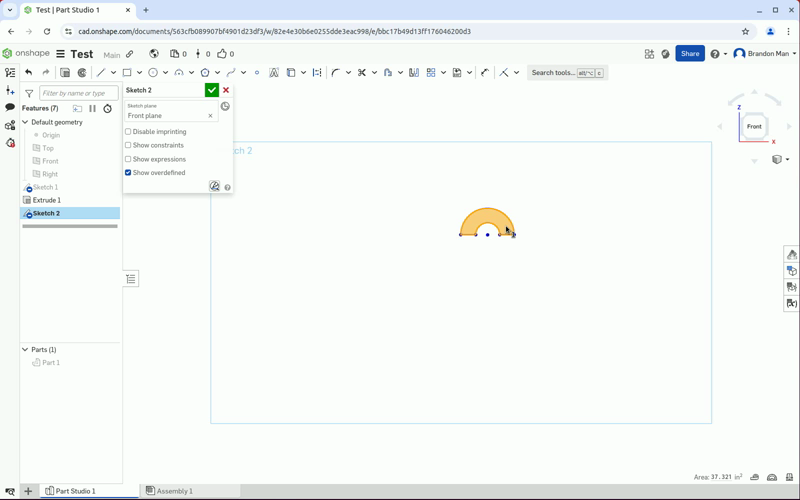
mouse_move(73, 352)
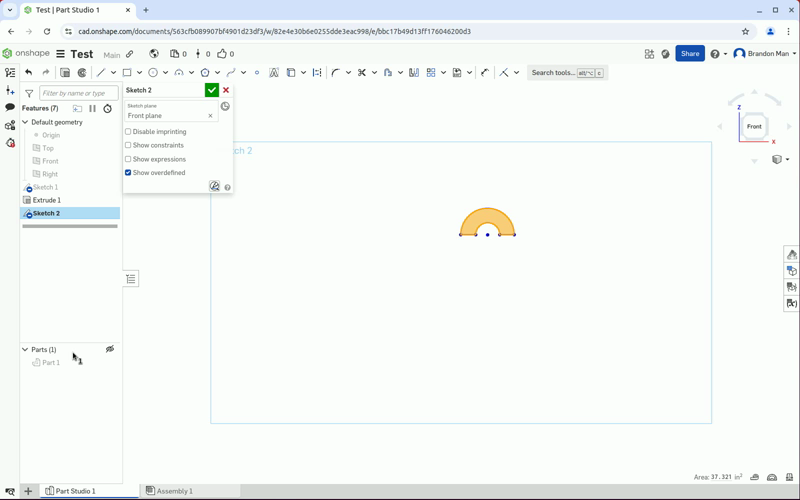
key(shift+y)
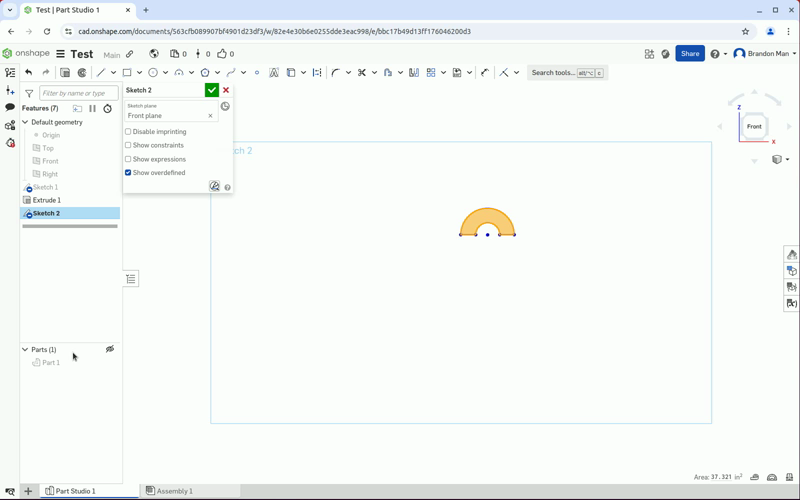
key(shift+e)
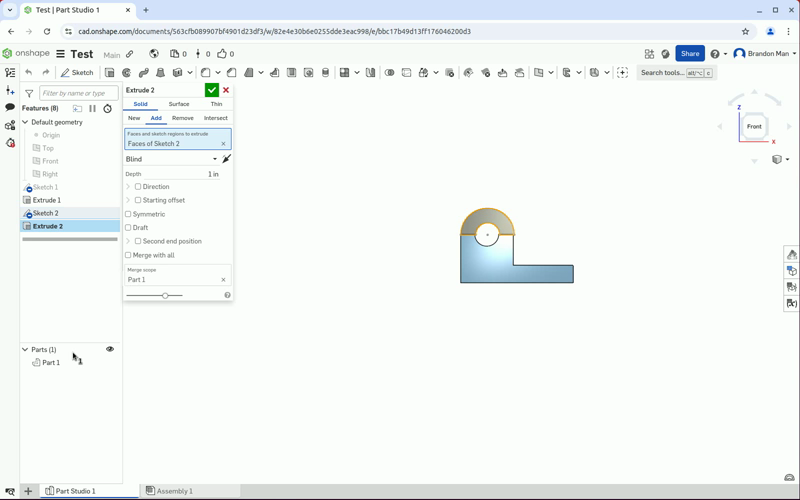
mouse_move(143, 106)
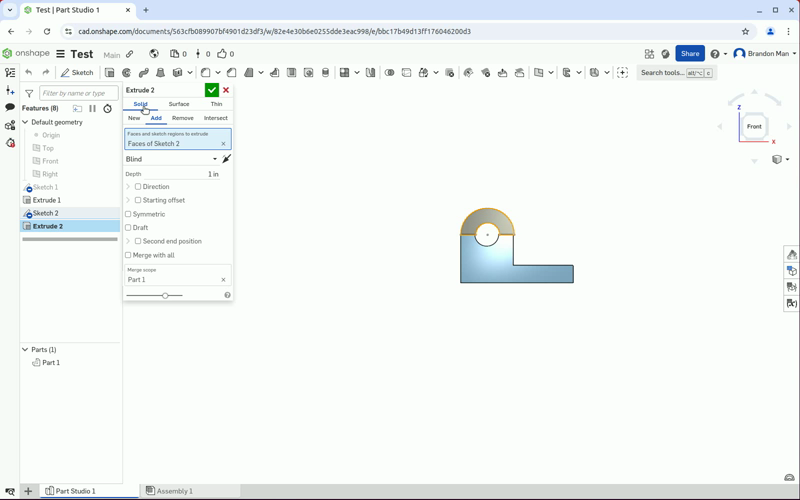
click(143, 106)
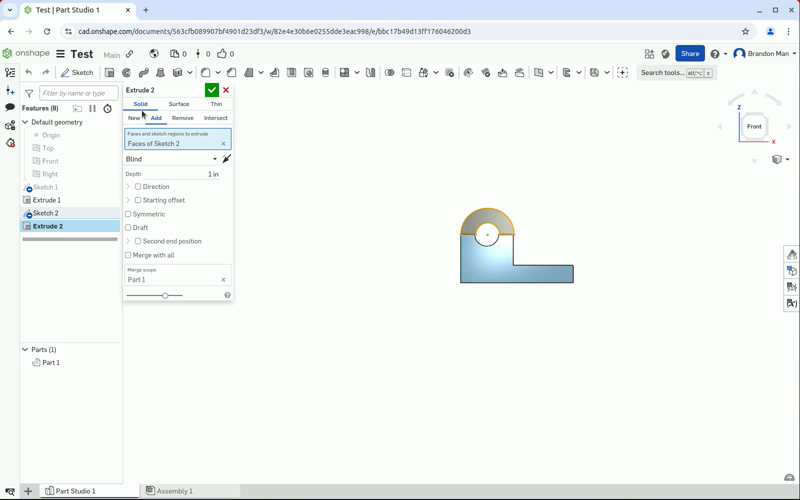
mouse_move(137, 120)
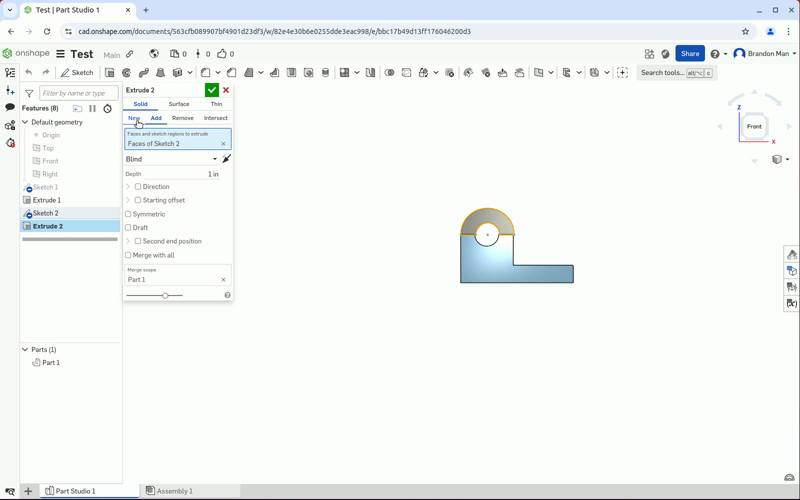
click(137, 120)
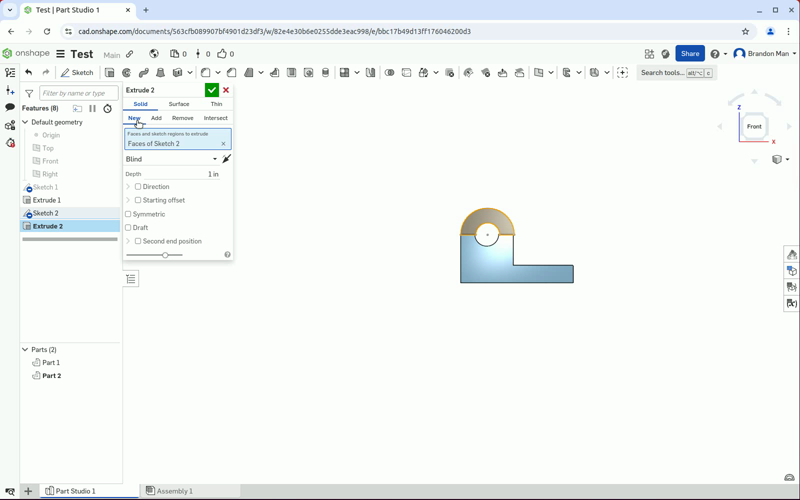
key(tab, 4)
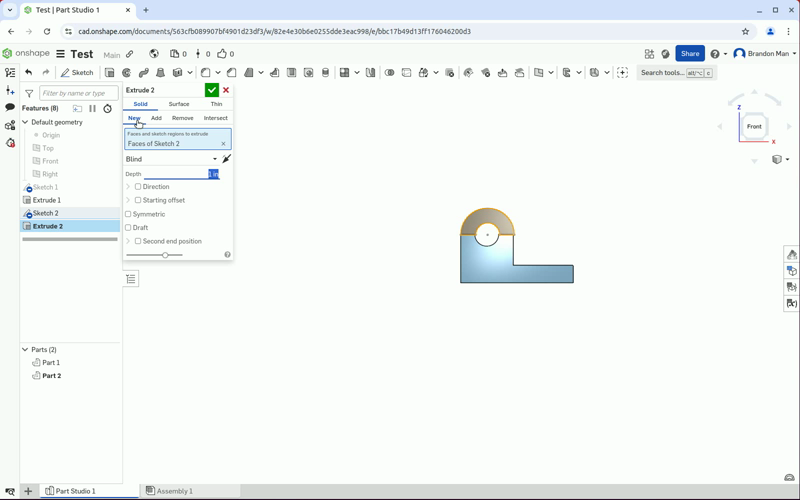
text(9.869)
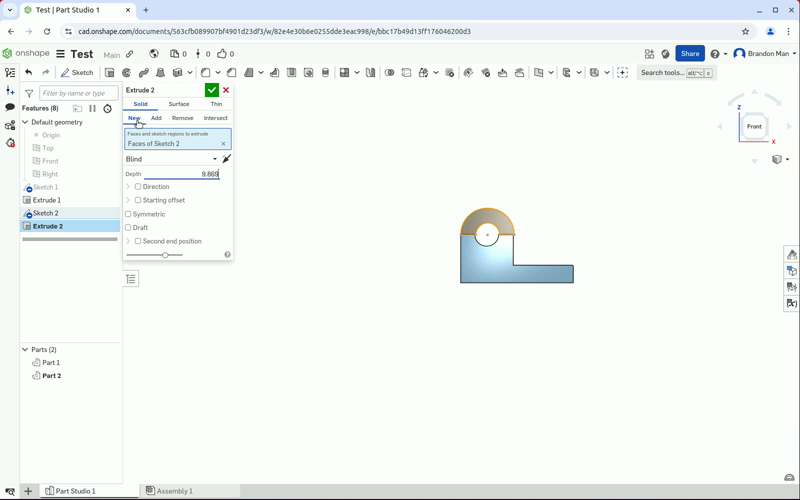
key(enter)
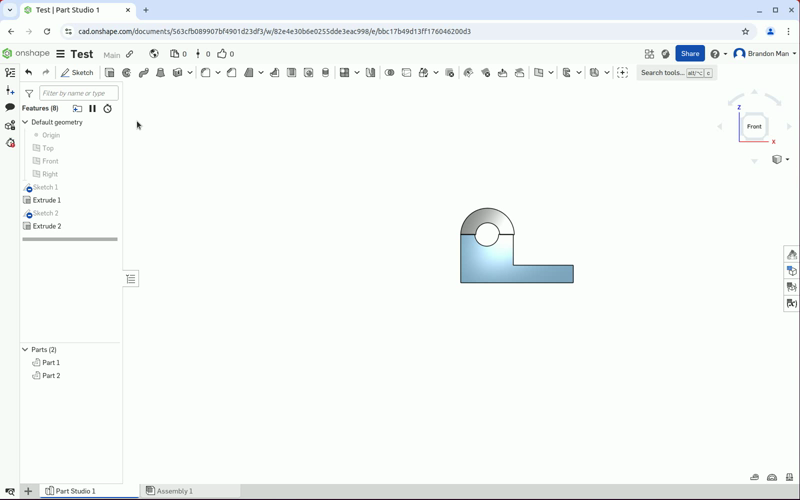
key(shift+h)
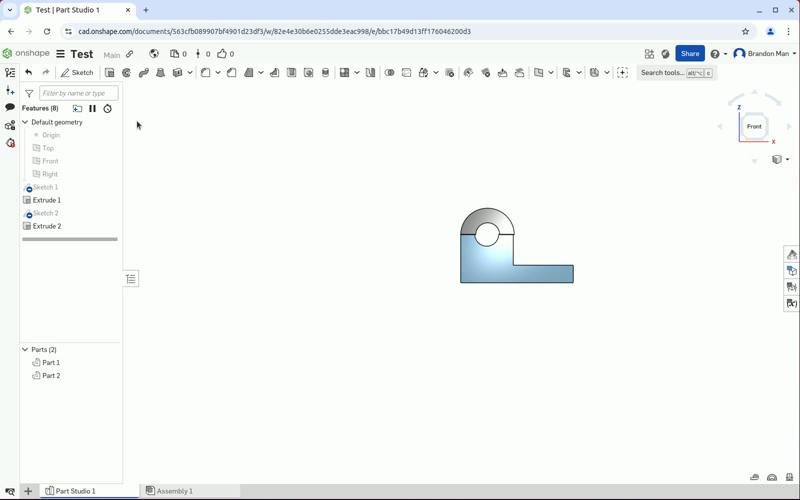
key(shift+h)
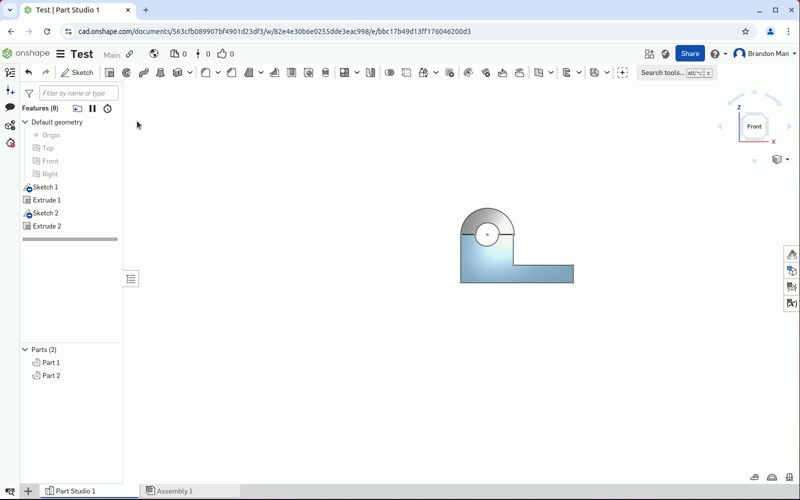
key(shift+7)
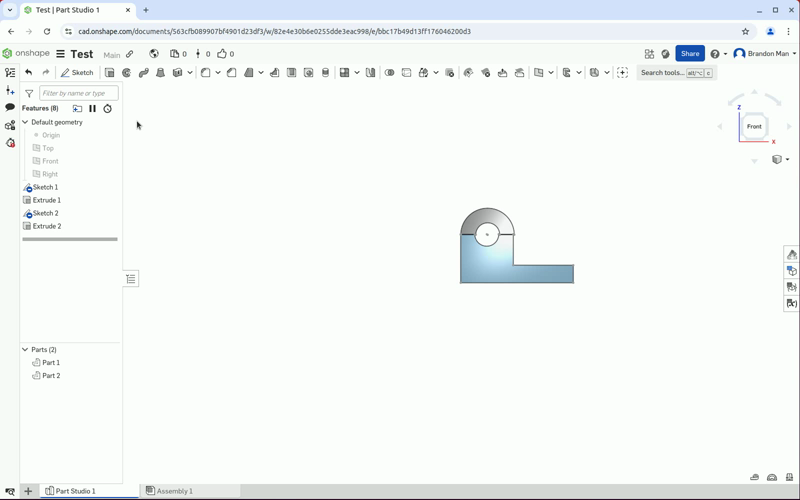
key(left, 2)
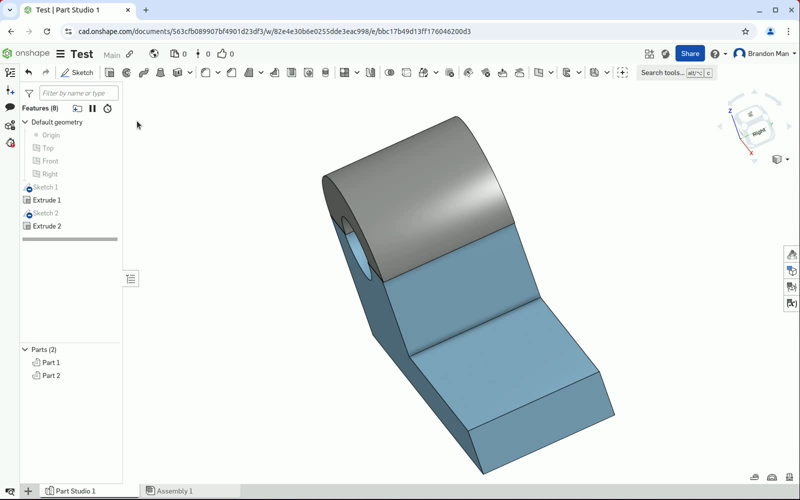
key(down, 2)
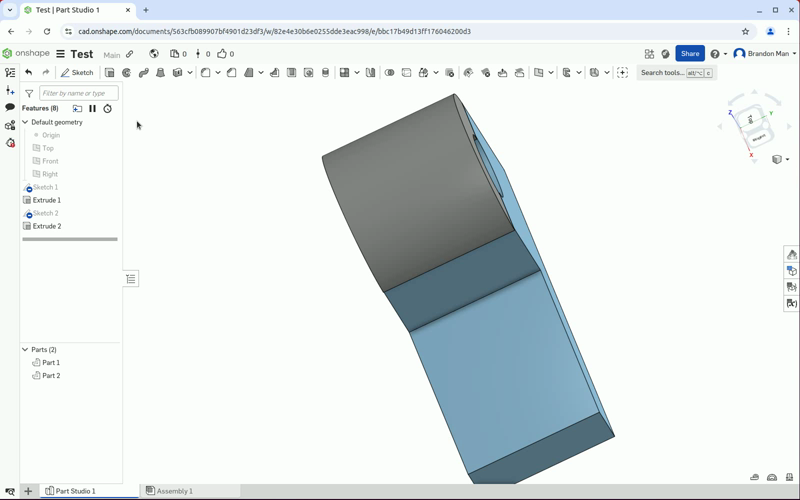
key(up, 2)
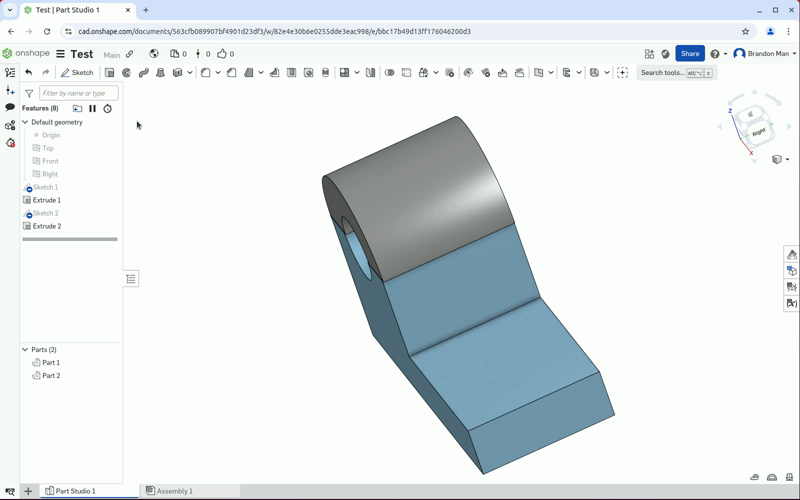
key(right, 2)
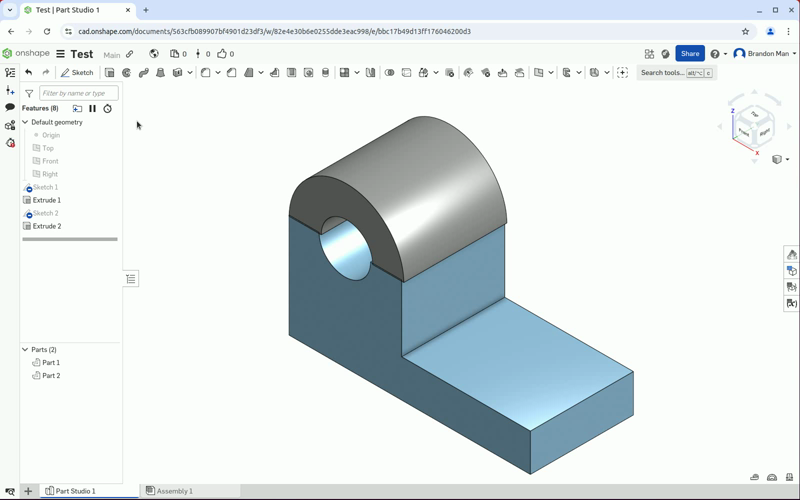
mouse_move(73, 189)
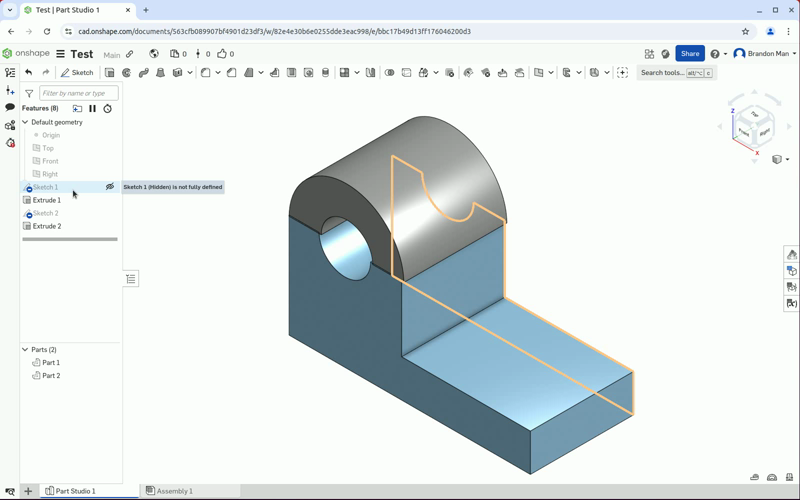
click(73, 189)